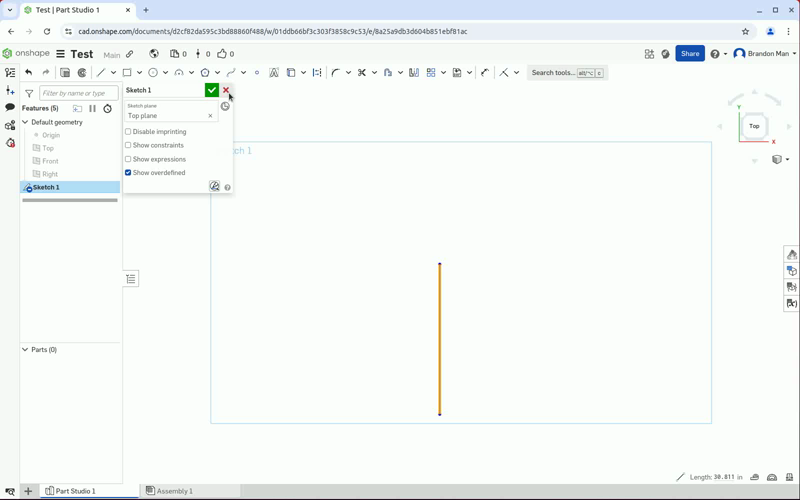
key(shift+h)
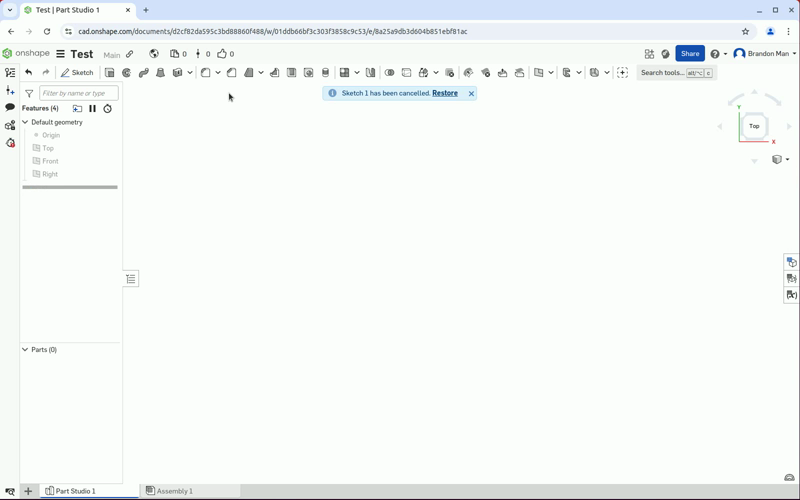
mouse_move(73, 352)
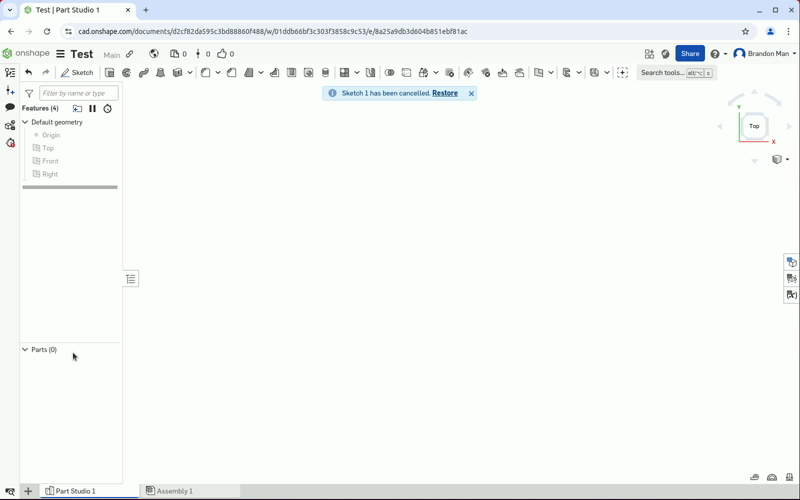
key(y)
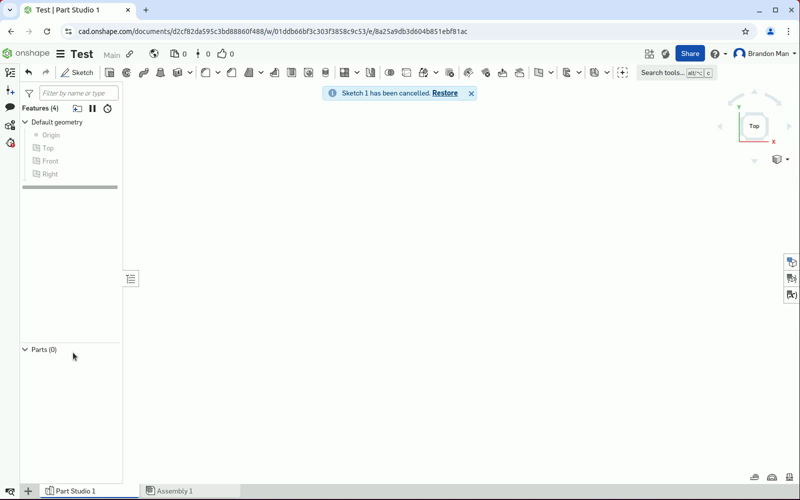
key(shift+p)
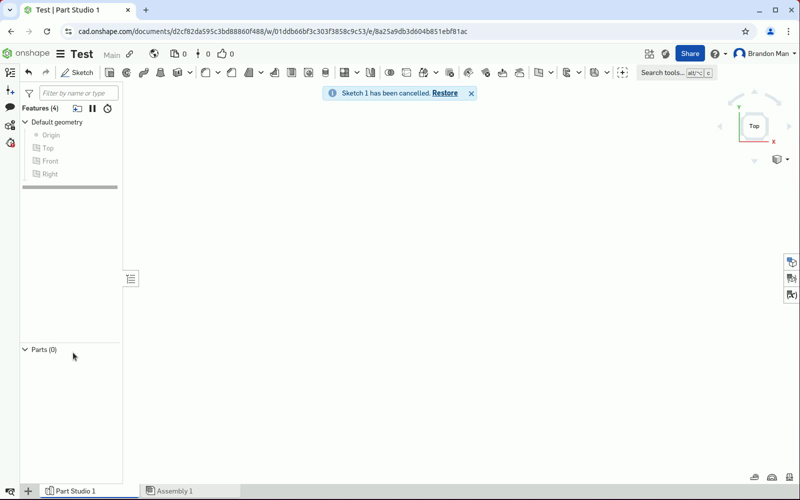
key(space)
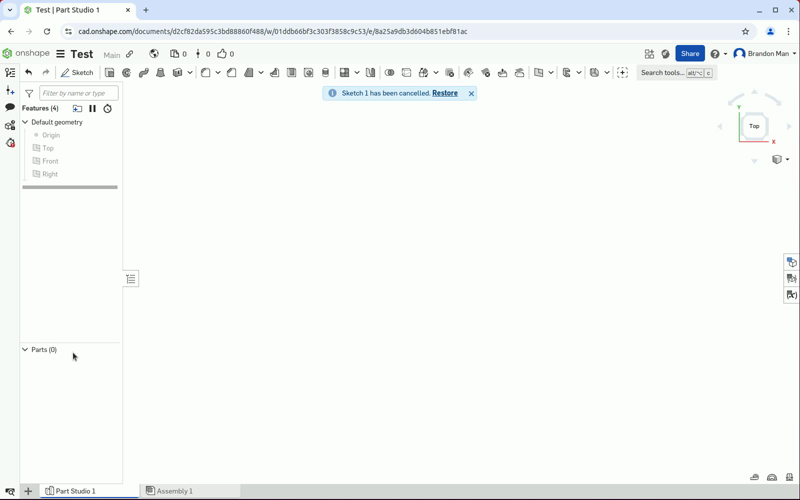
key_down(shift)
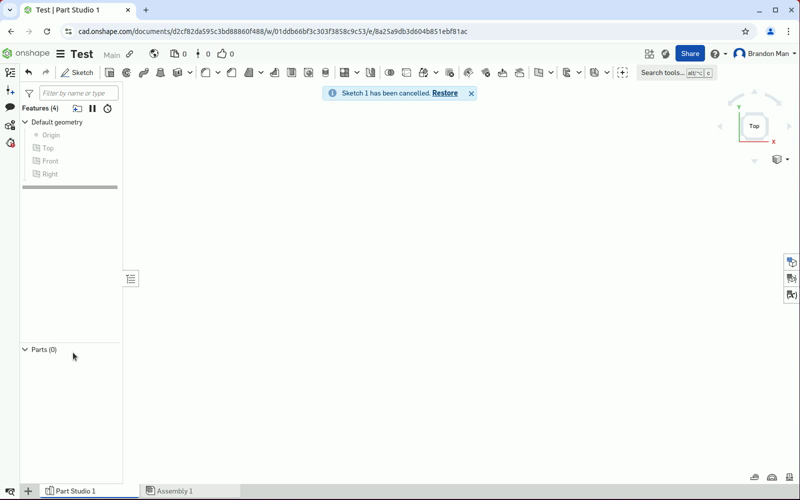
key(up)
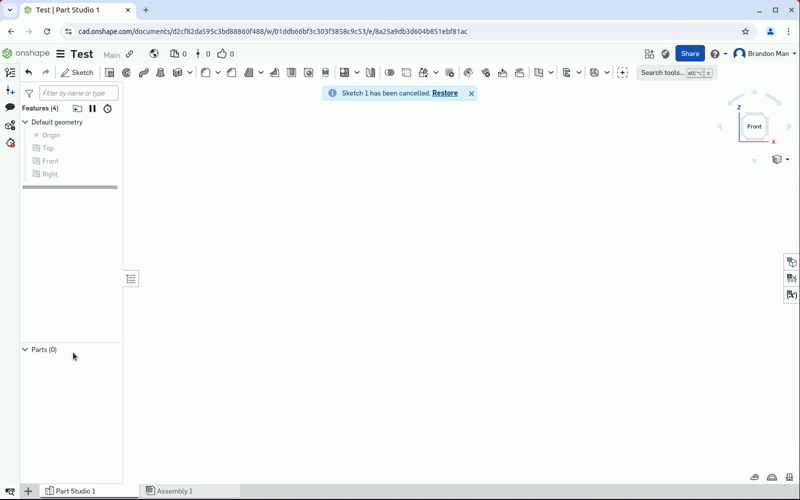
key_up(shift)
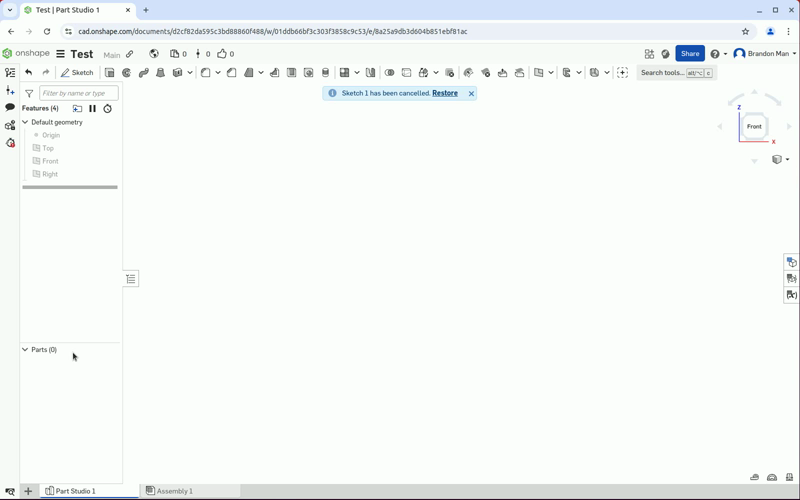
mouse_move(73, 352)
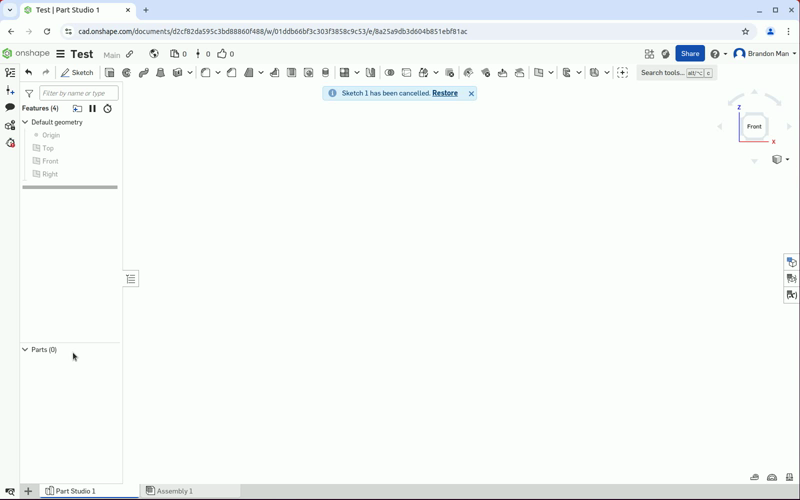
key(shift+y)
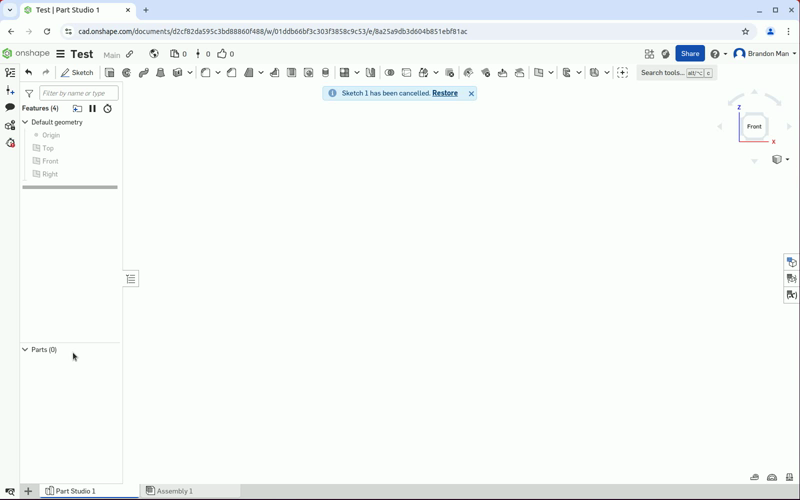
key(shift+s)
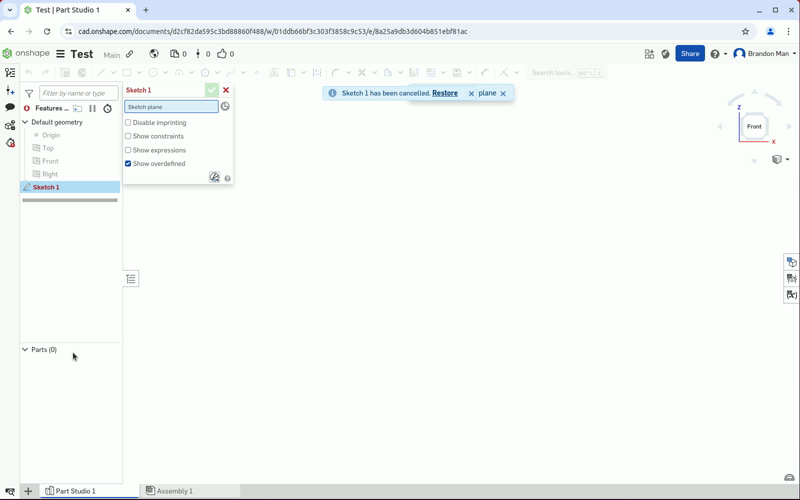
mouse_move(73, 163)
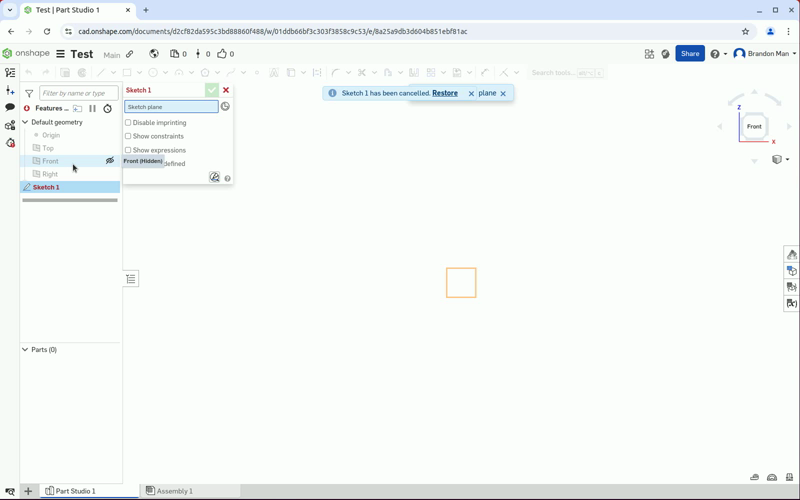
click(73, 163)
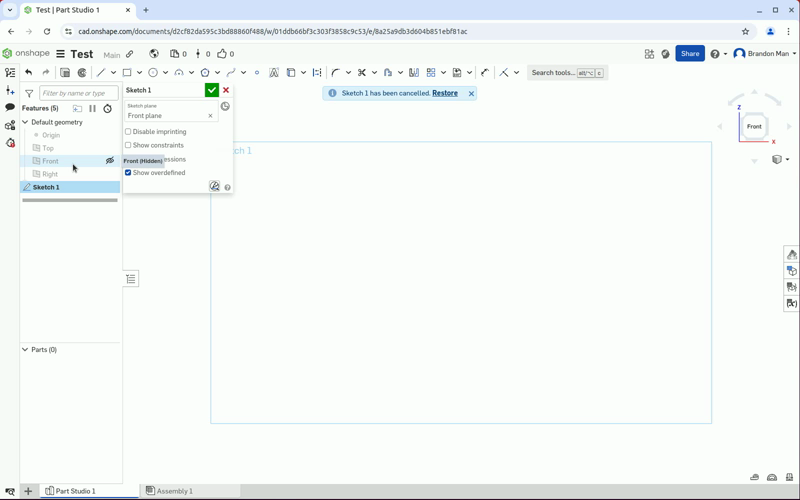
mouse_move(73, 352)
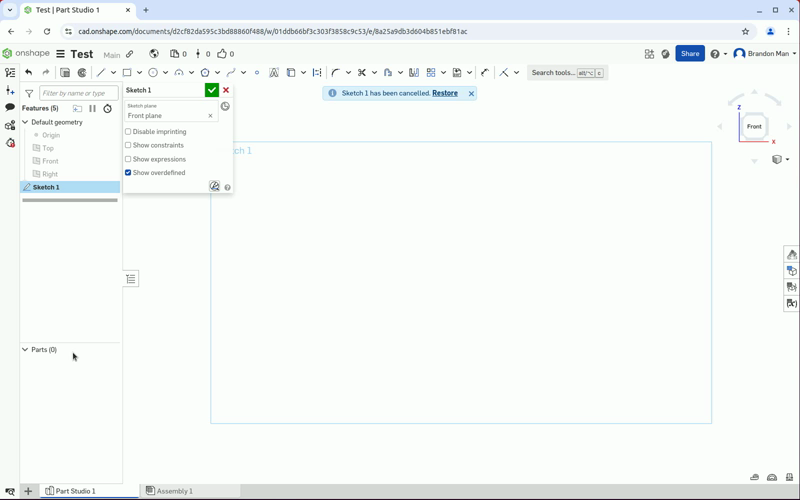
key(y)
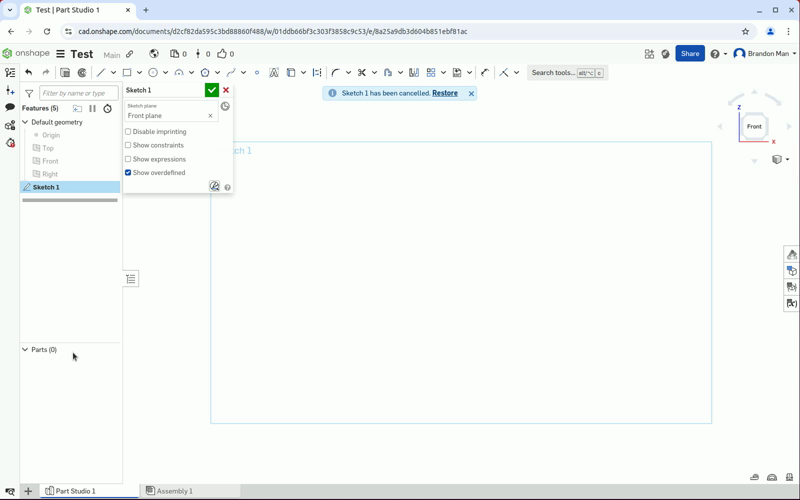
key(l)
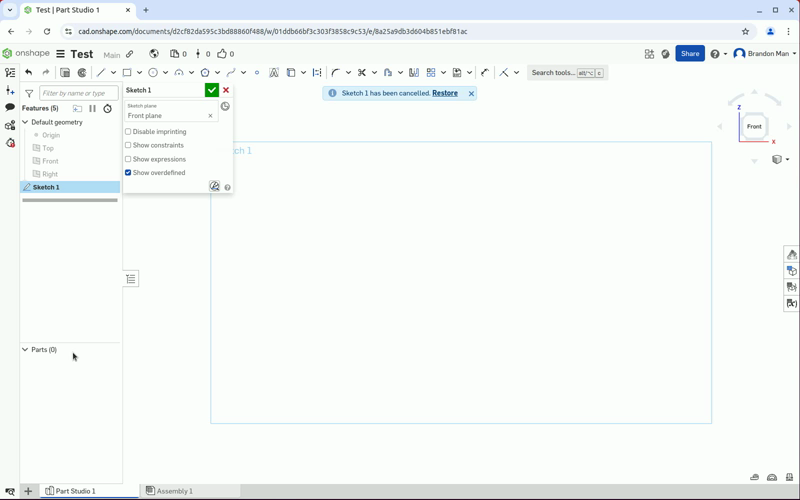
key_down(shift)
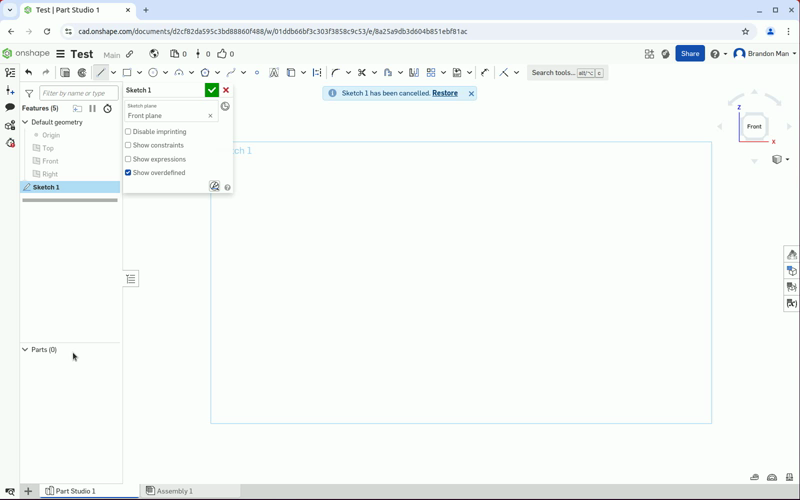
mouse_move(460, 352)
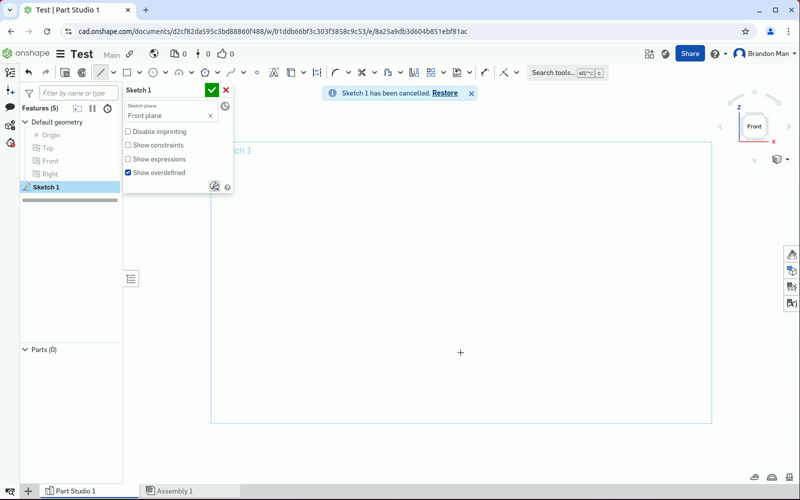
click(460, 352)
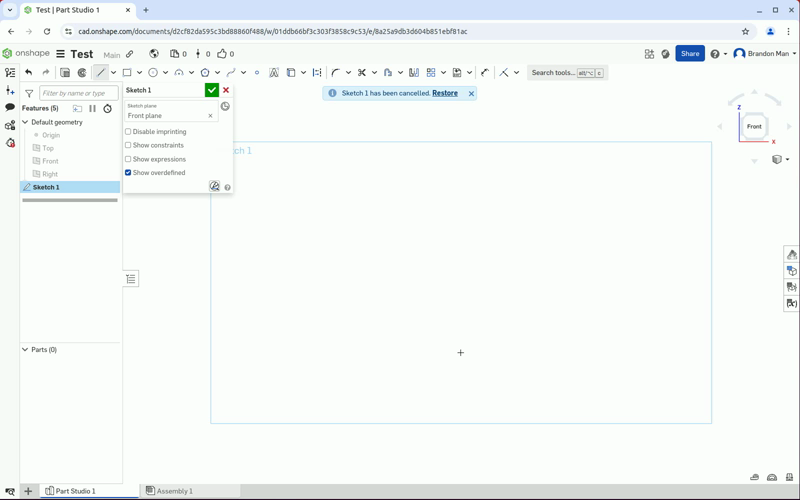
key_up(shift)
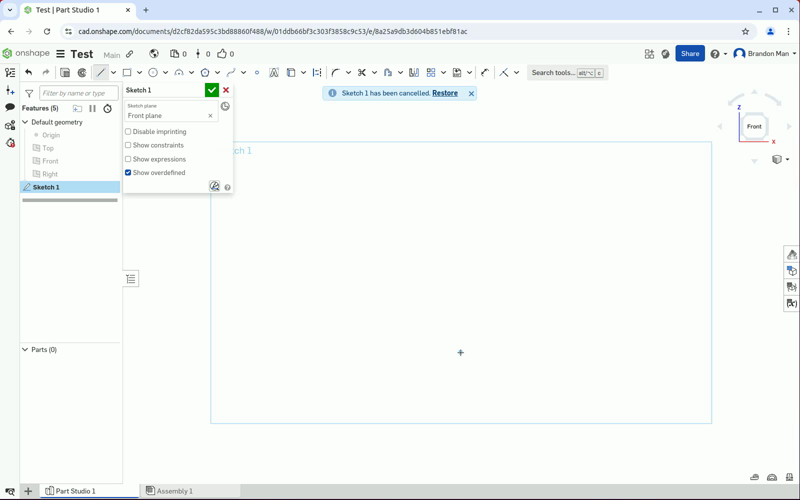
key_down(shift)
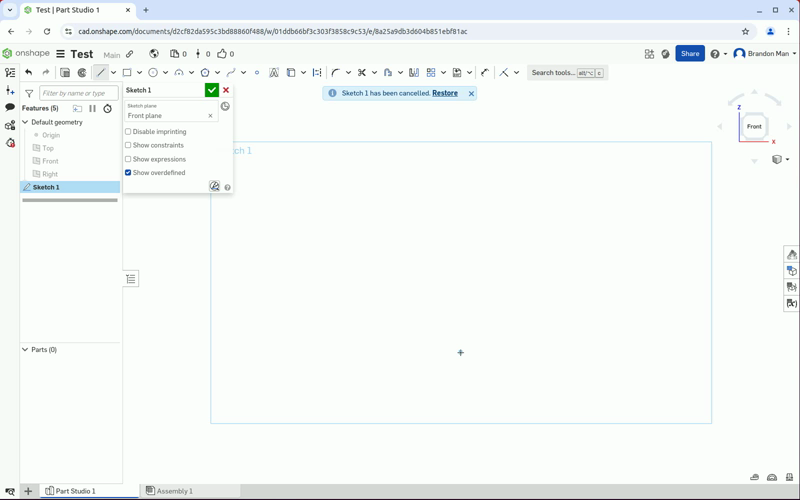
mouse_move(555, 352)
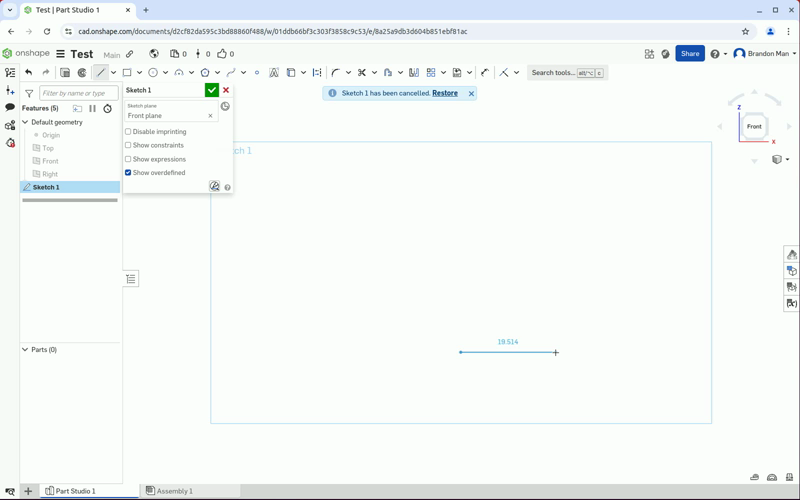
click(555, 352)
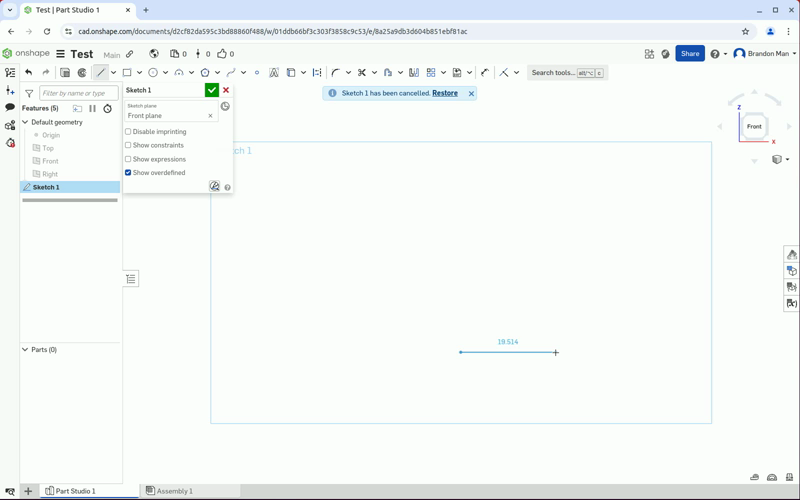
key_up(shift)
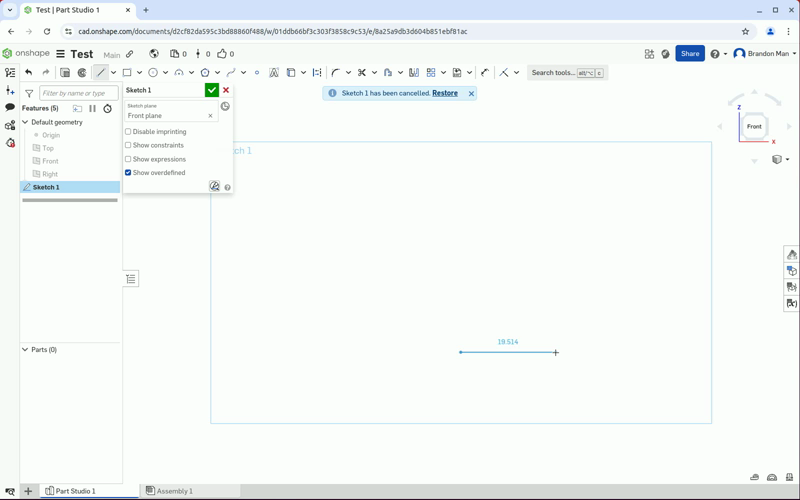
key_down(shift)
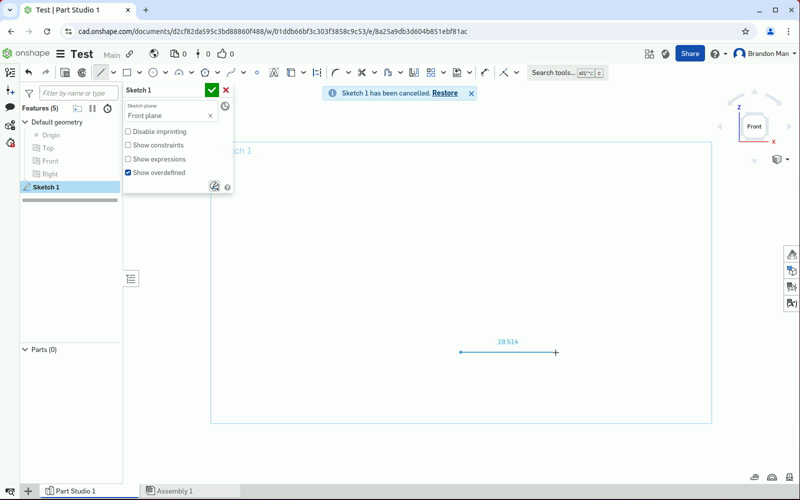
mouse_move(522, 215)
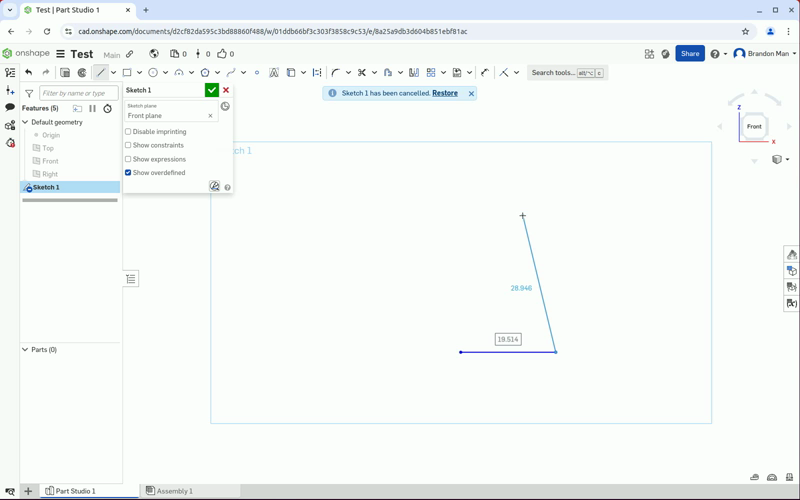
click(522, 215)
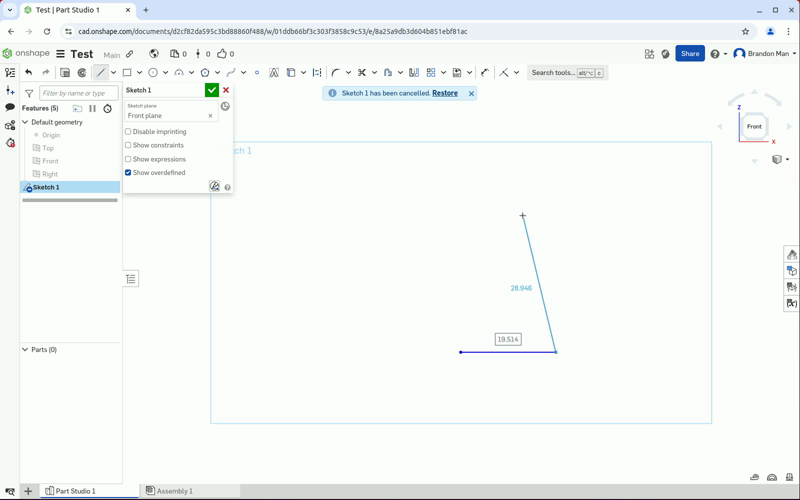
key_up(shift)
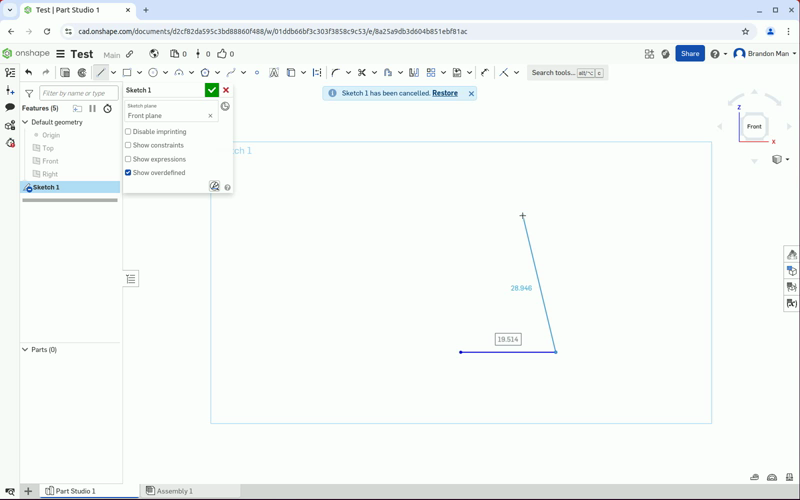
key_down(shift)
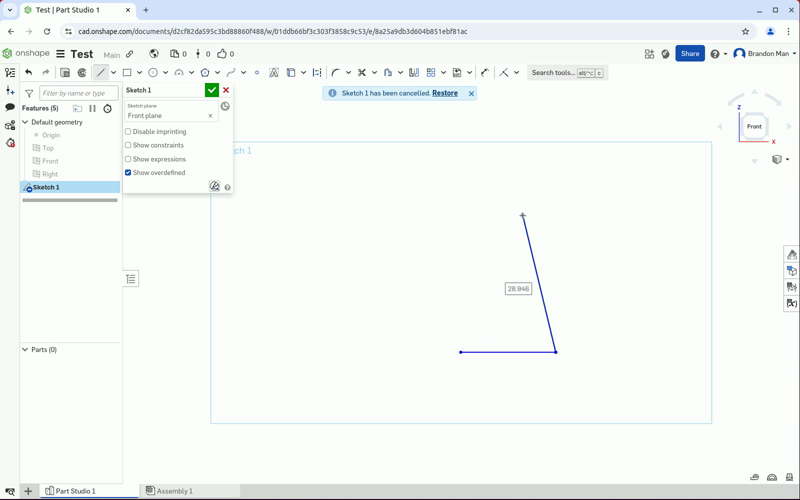
mouse_move(460, 215)
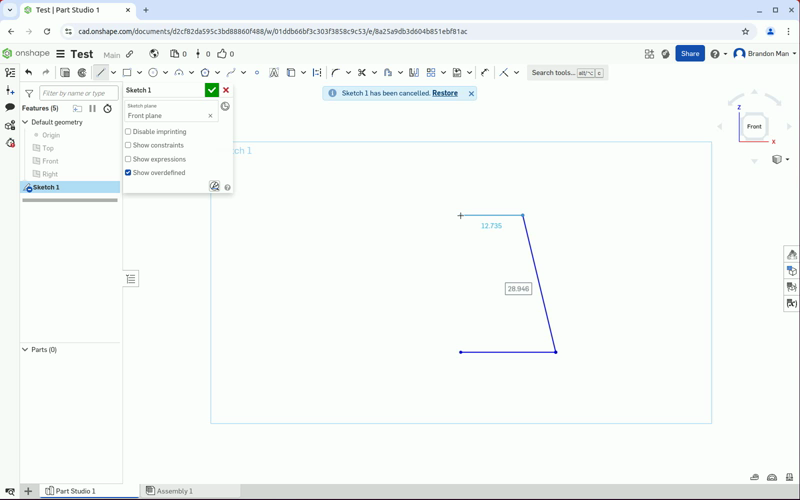
click(460, 215)
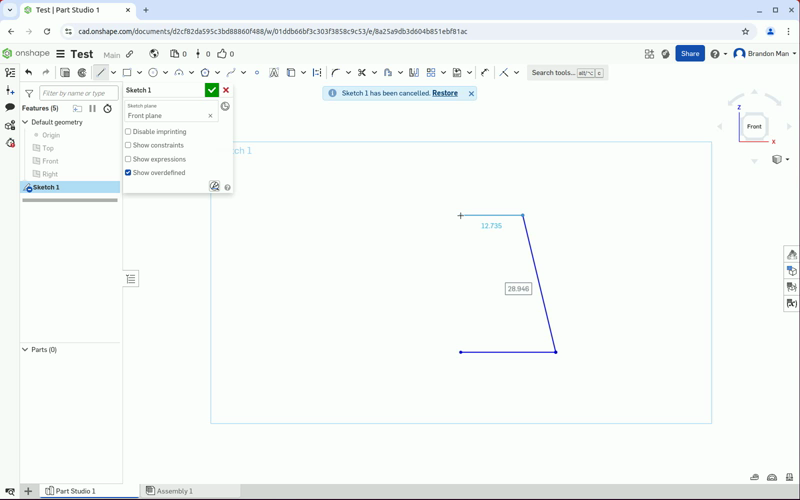
key_up(shift)
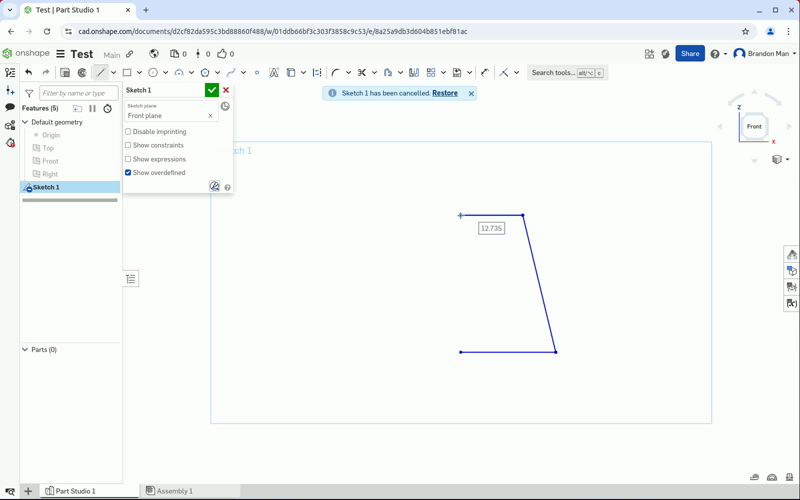
key_down(shift)
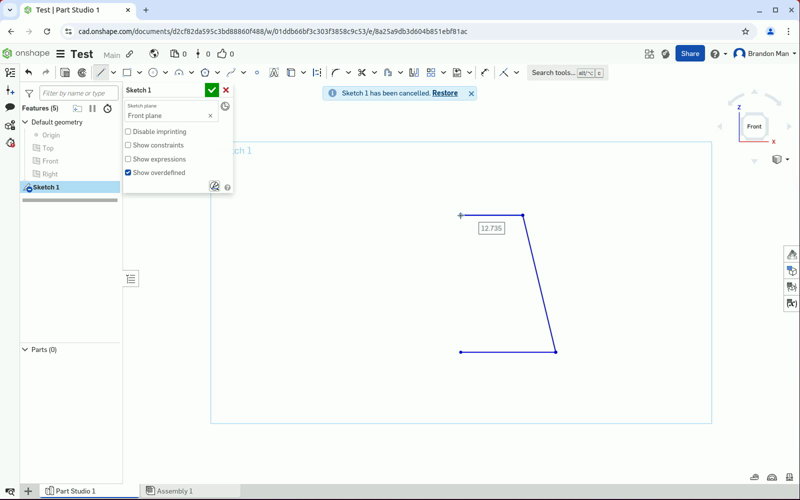
mouse_move(490, 215)
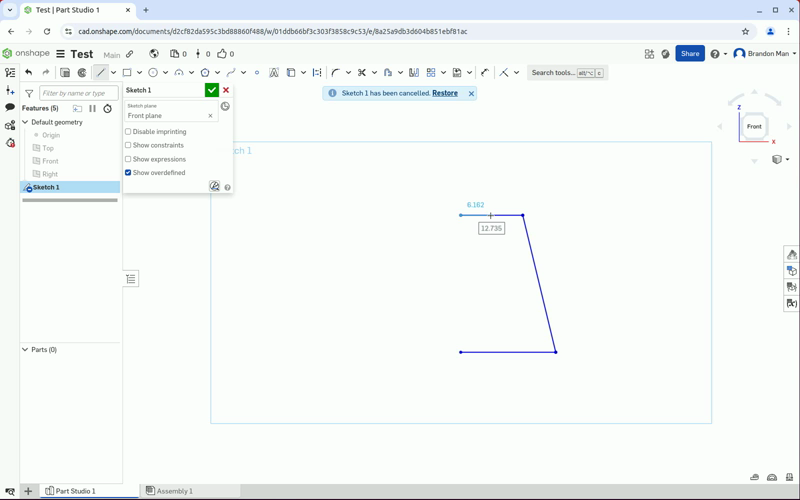
mouse_move(460, 248)
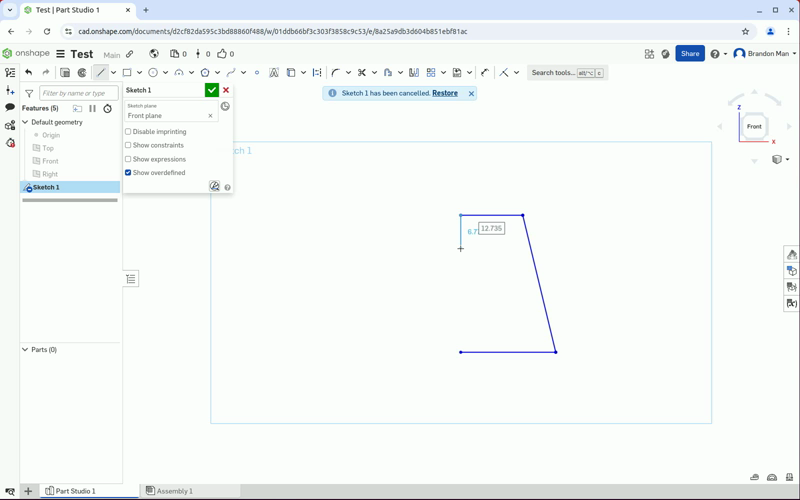
click(460, 248)
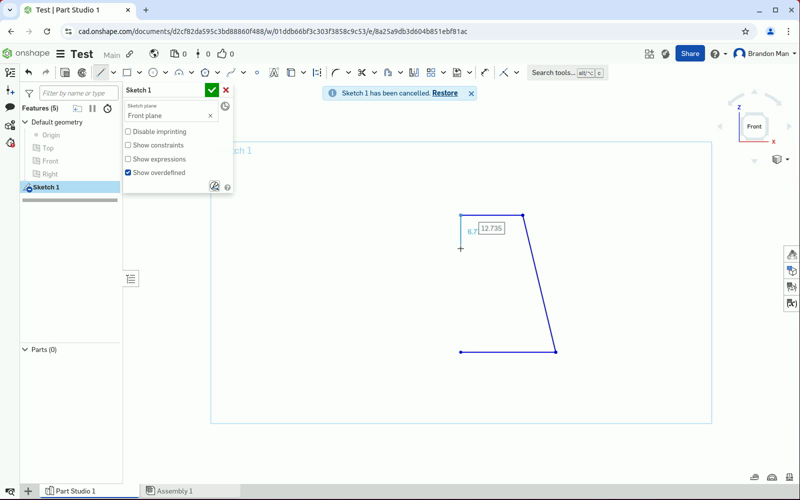
key_up(shift)
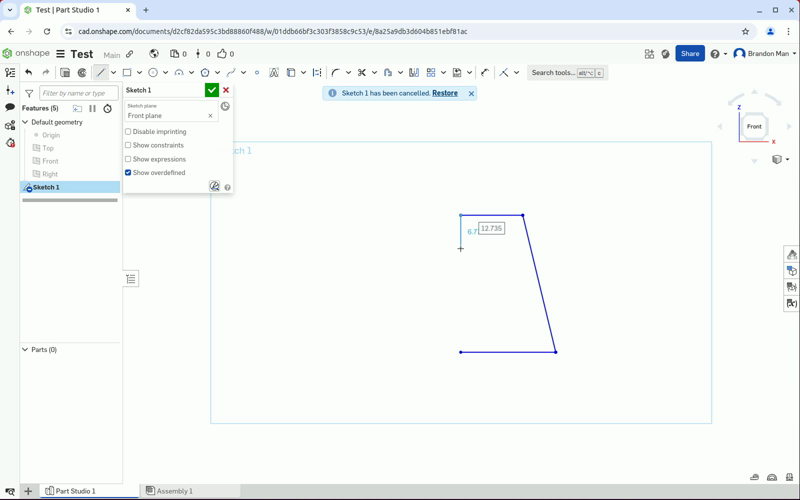
key(esc)
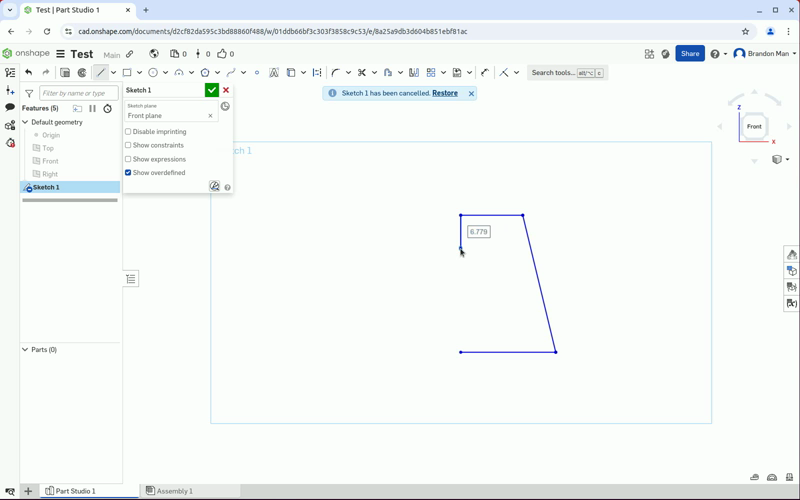
key(a)
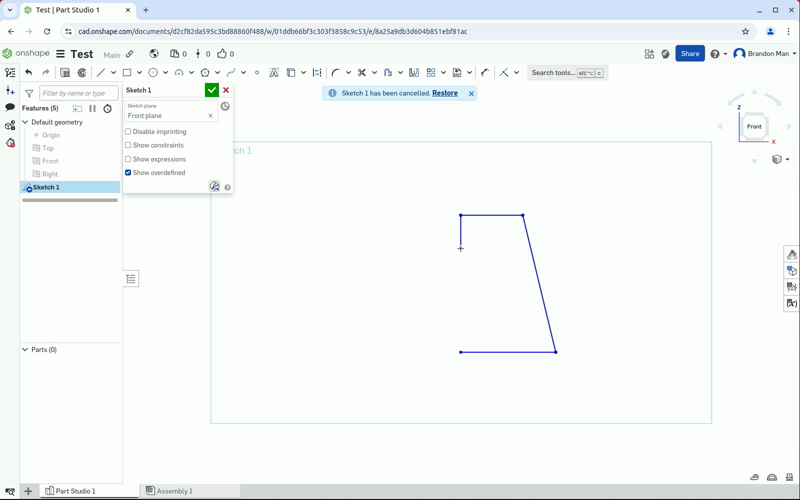
mouse_move(460, 248)
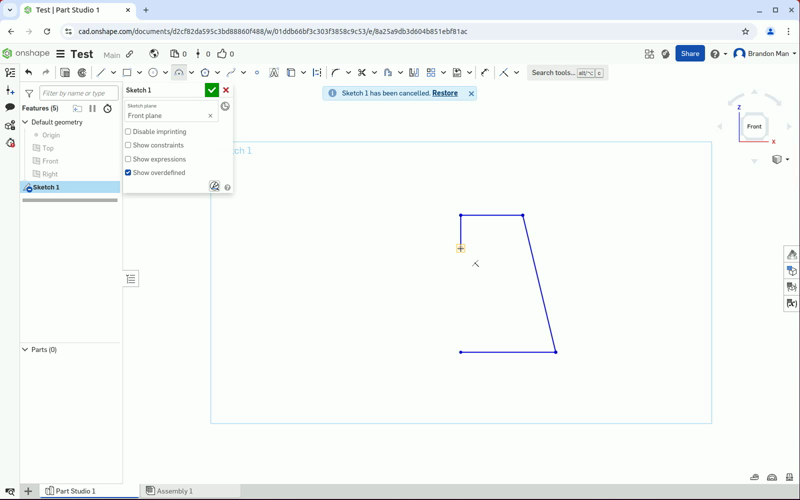
click(460, 248)
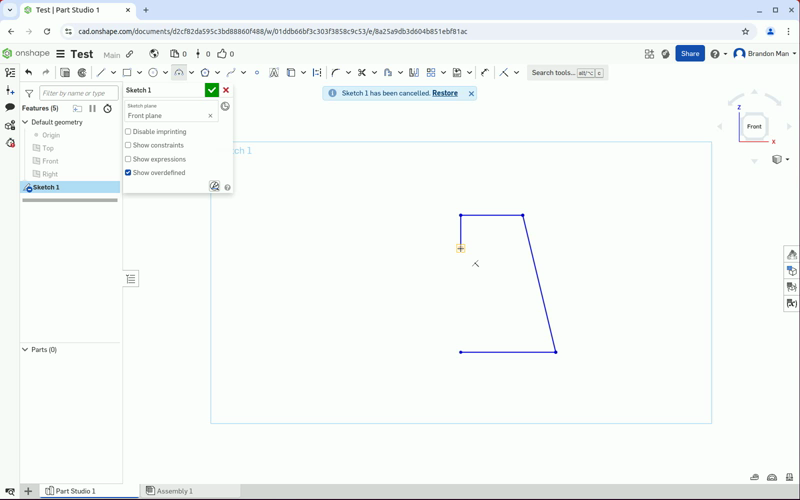
key_down(shift)
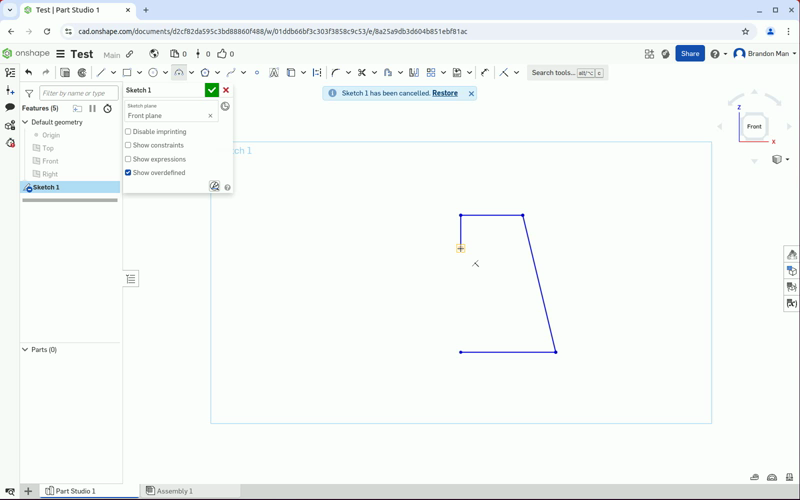
mouse_move(460, 318)
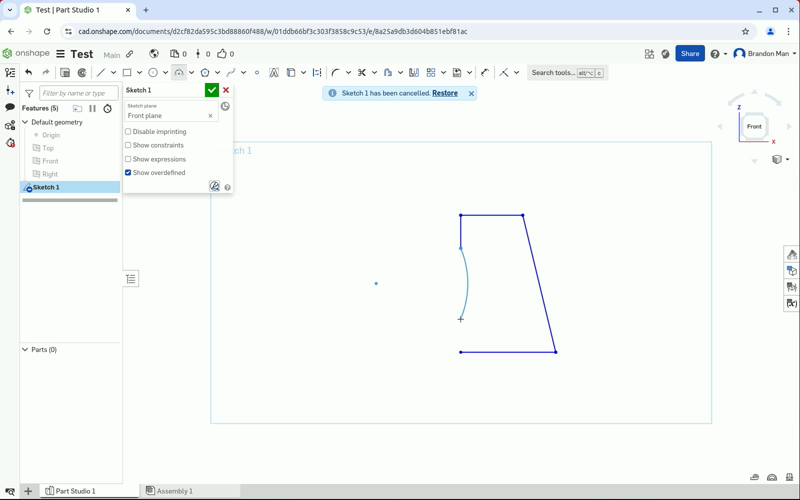
click(460, 318)
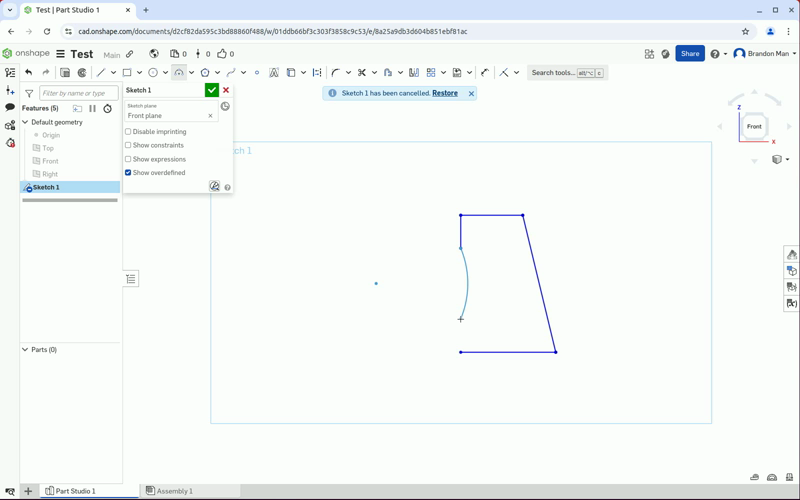
mouse_move(496, 283)
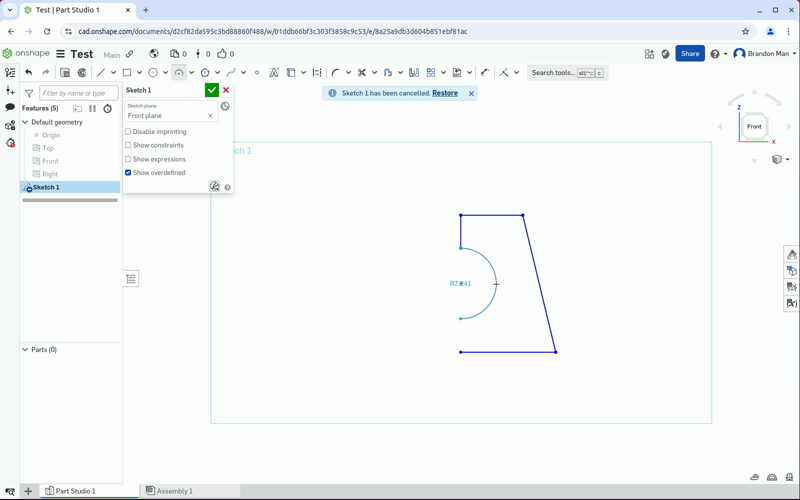
click(496, 283)
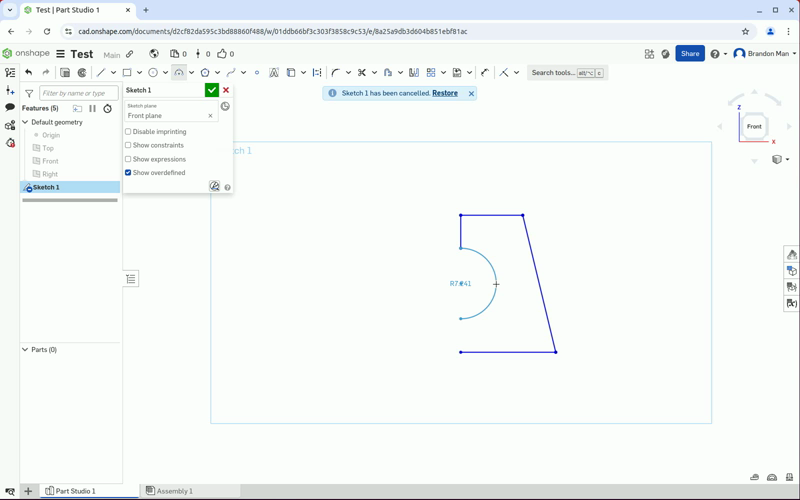
key_up(shift)
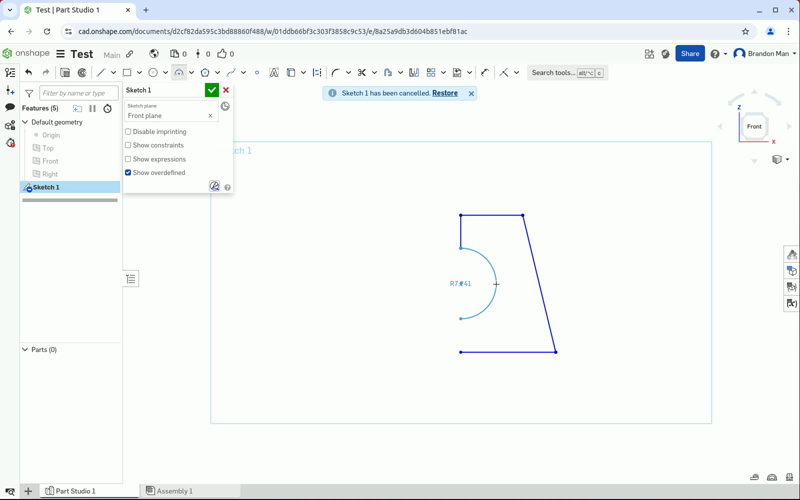
key(esc)
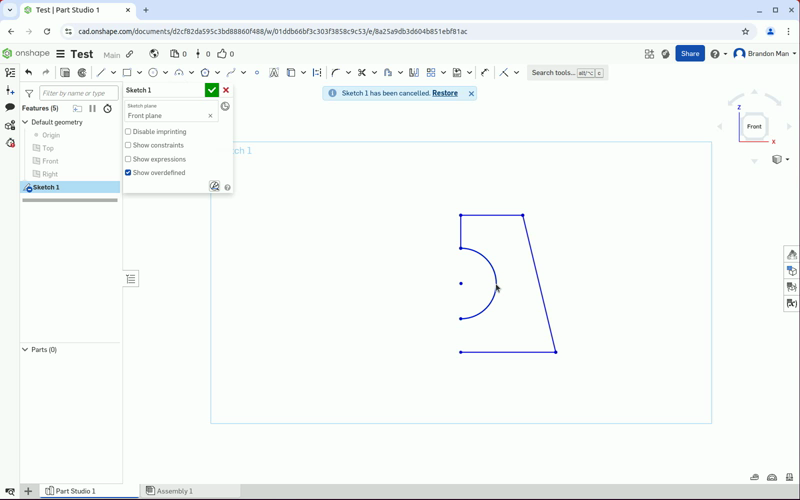
key(l)
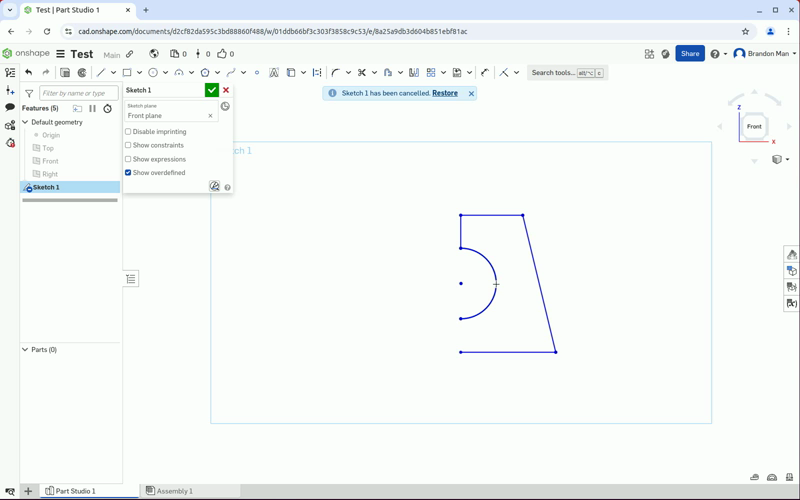
mouse_move(460, 318)
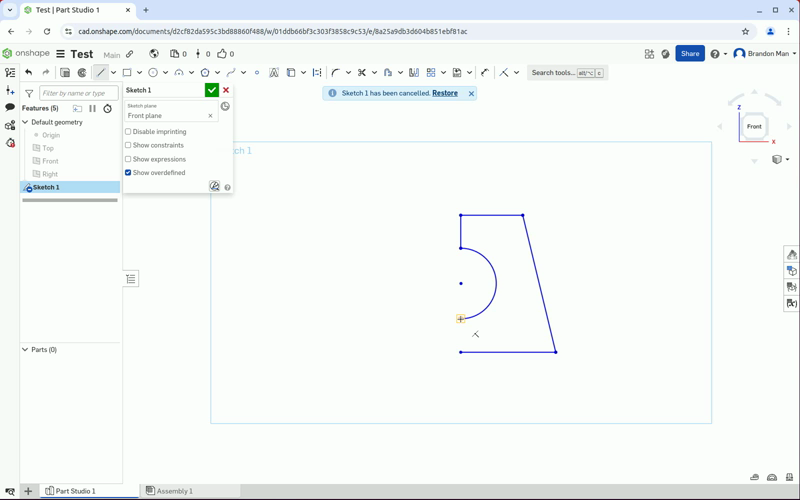
click(460, 318)
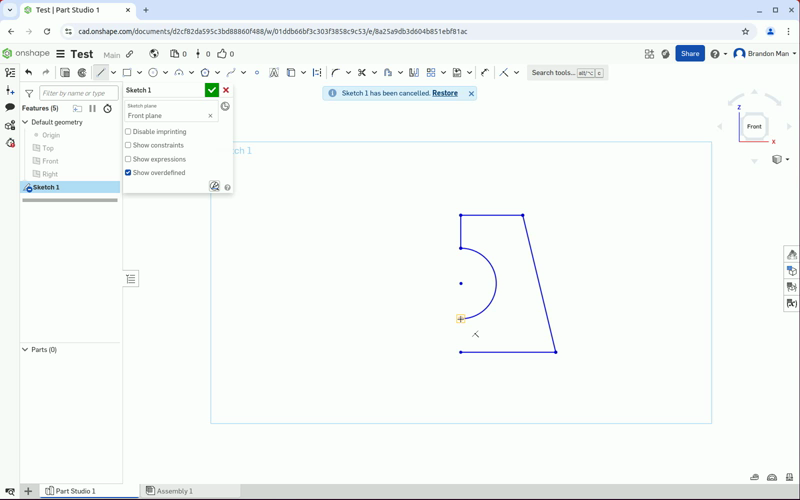
mouse_move(490, 318)
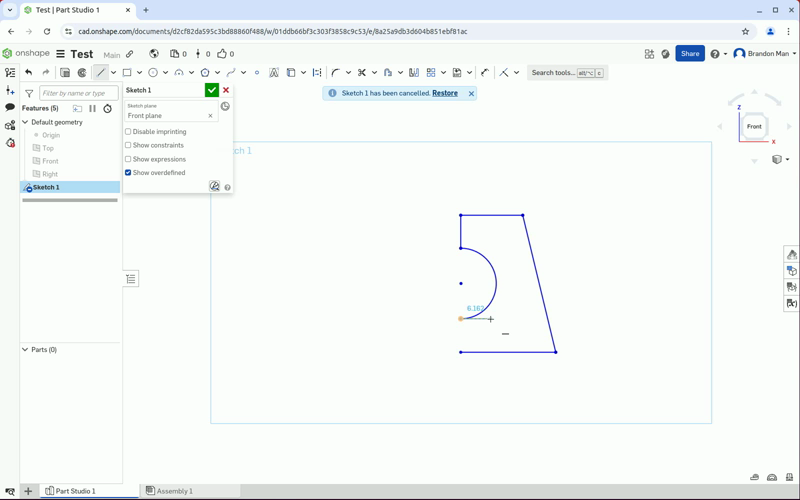
key_down(shift)
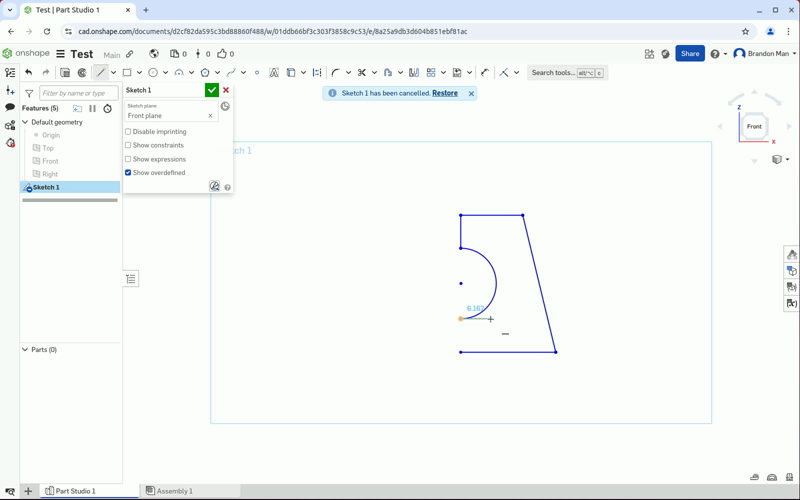
mouse_move(460, 352)
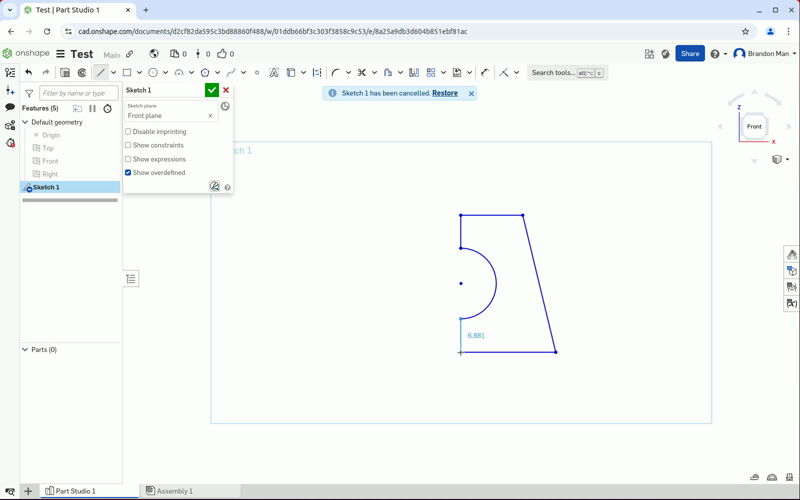
key_up(shift)
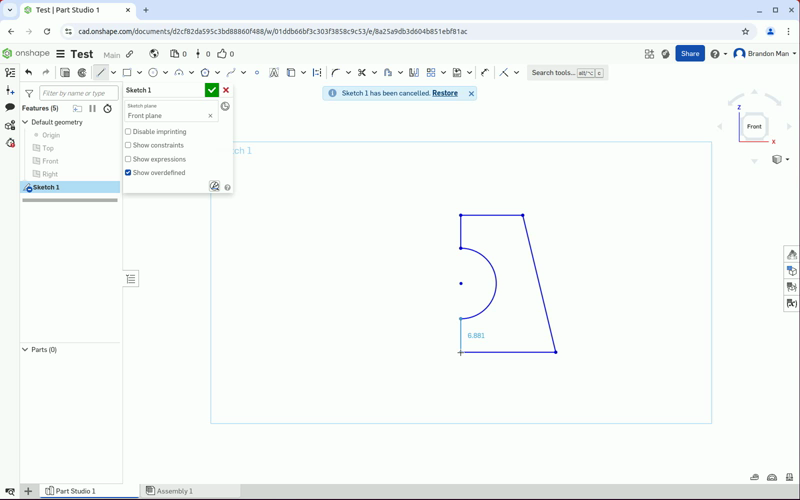
click(460, 352)
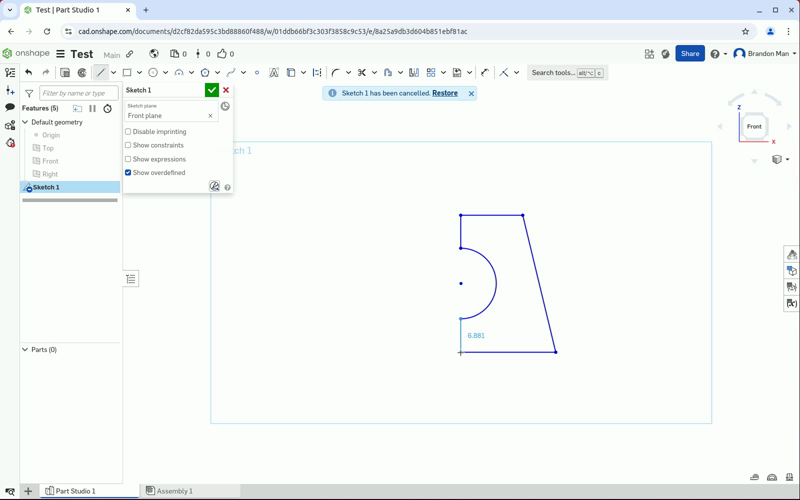
key(esc)
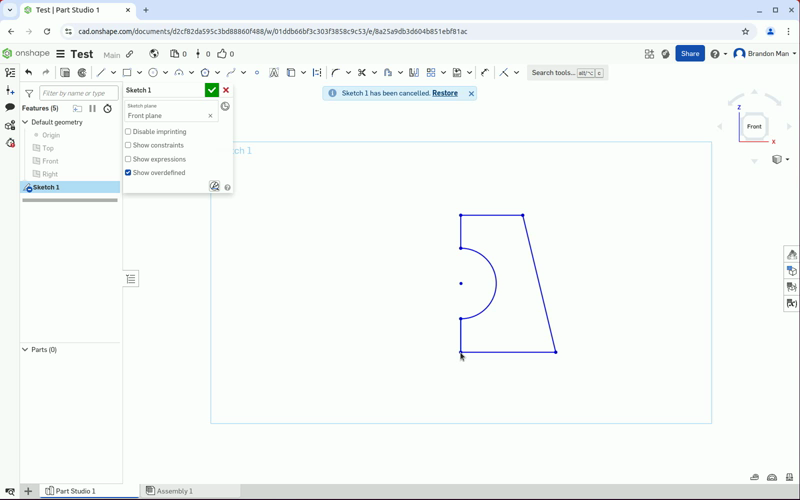
mouse_move(501, 250)
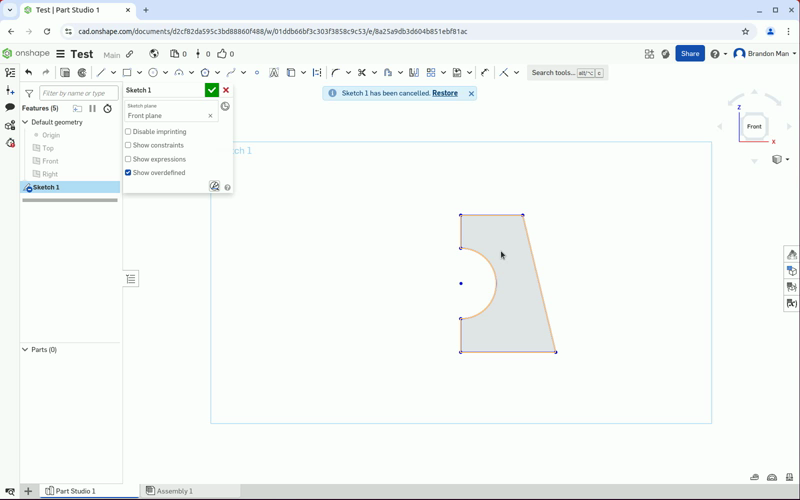
scroll(6)
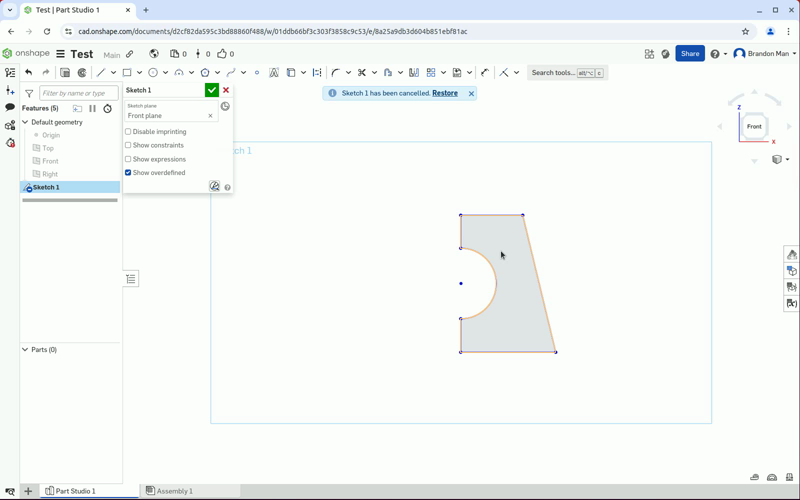
scroll(6)
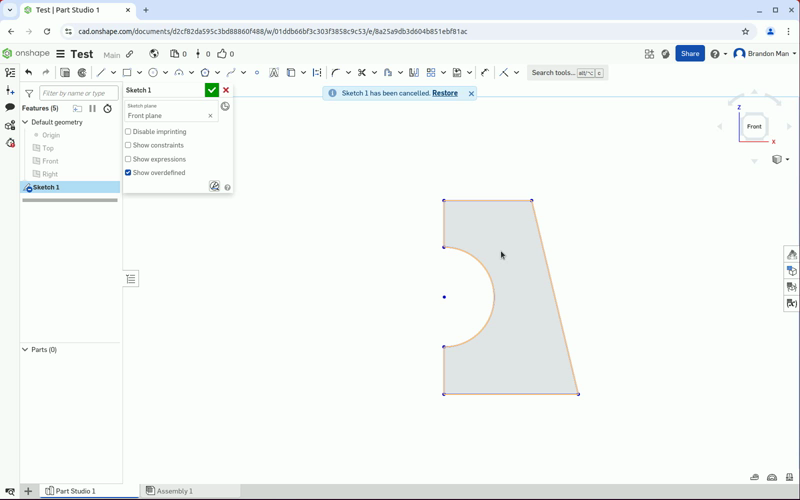
scroll(6)
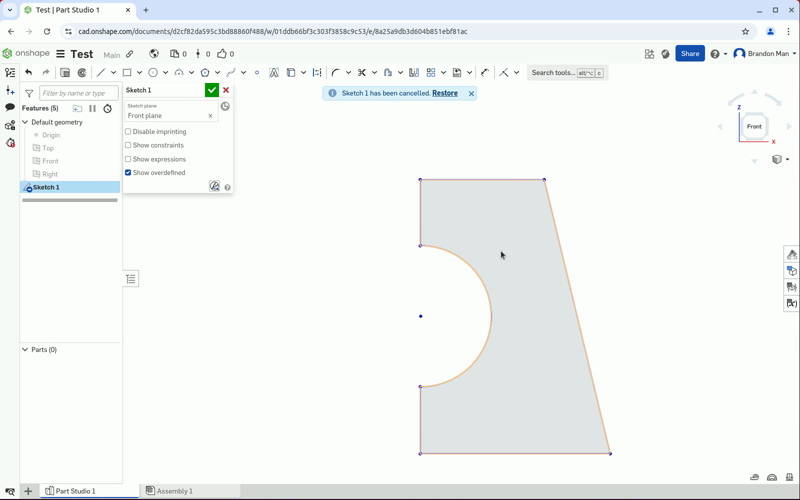
scroll(6)
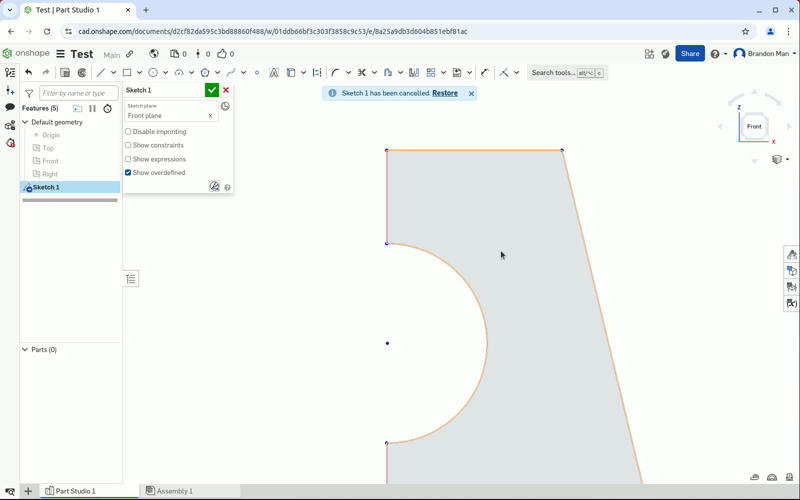
scroll(6)
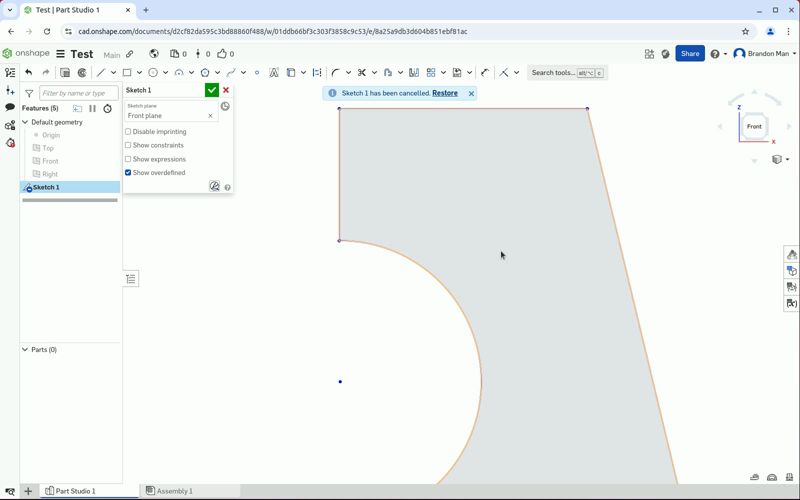
scroll(6)
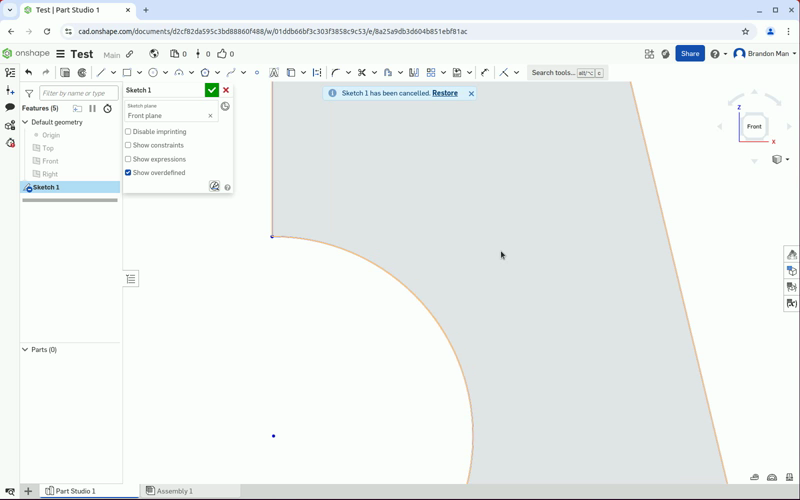
scroll(6)
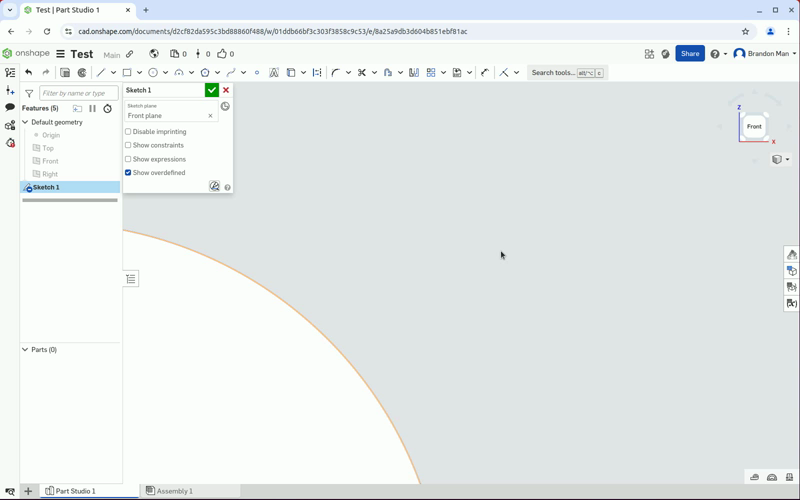
click(501, 250)
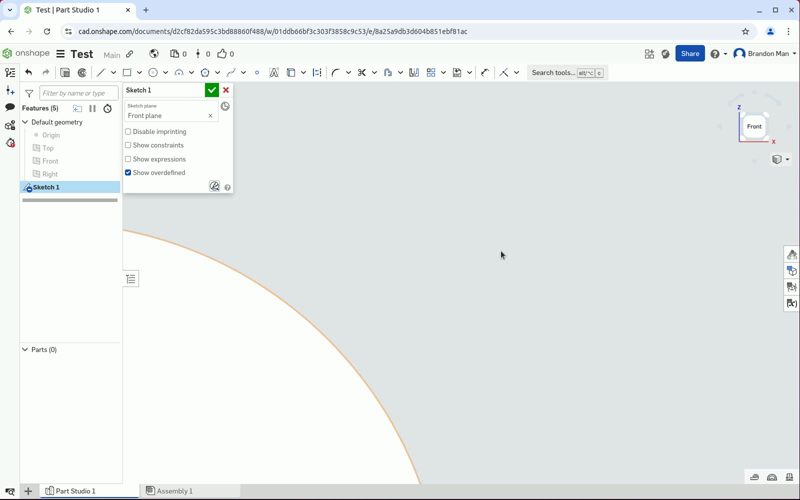
scroll(-6)
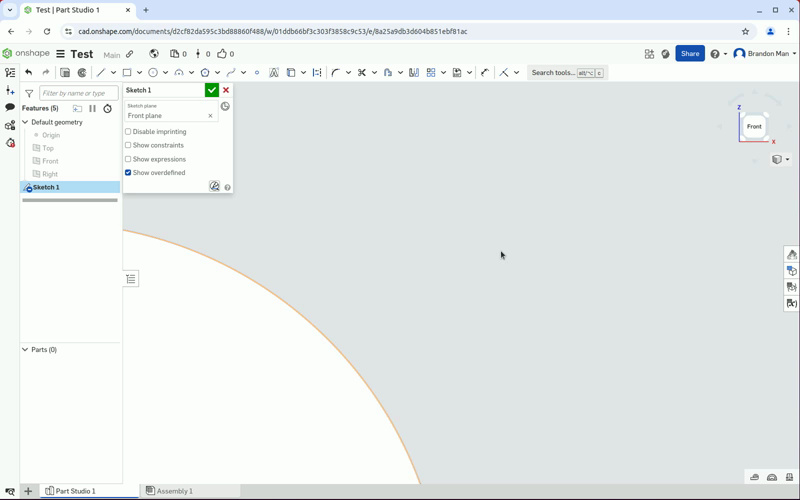
scroll(-6)
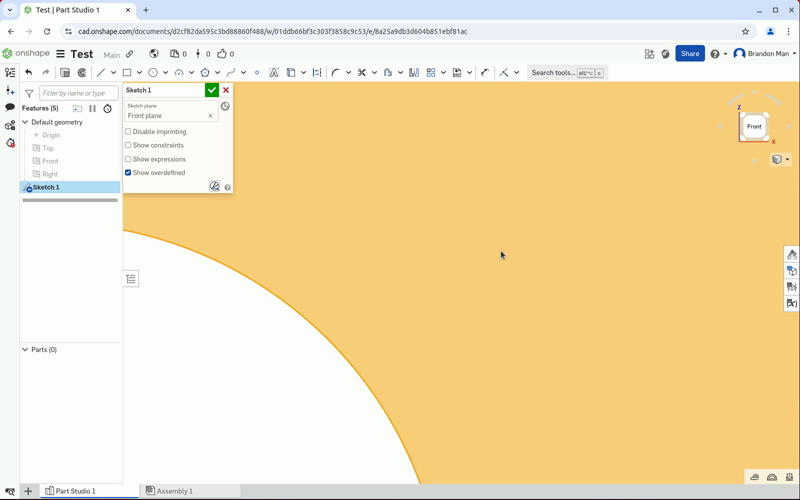
scroll(-6)
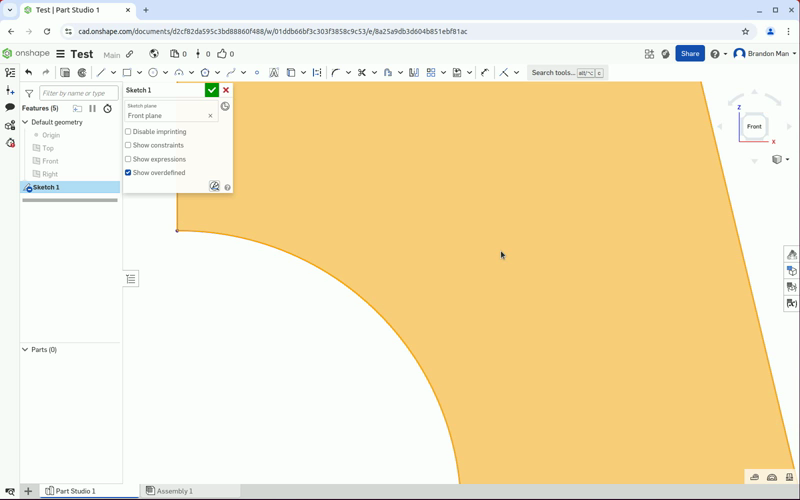
scroll(-6)
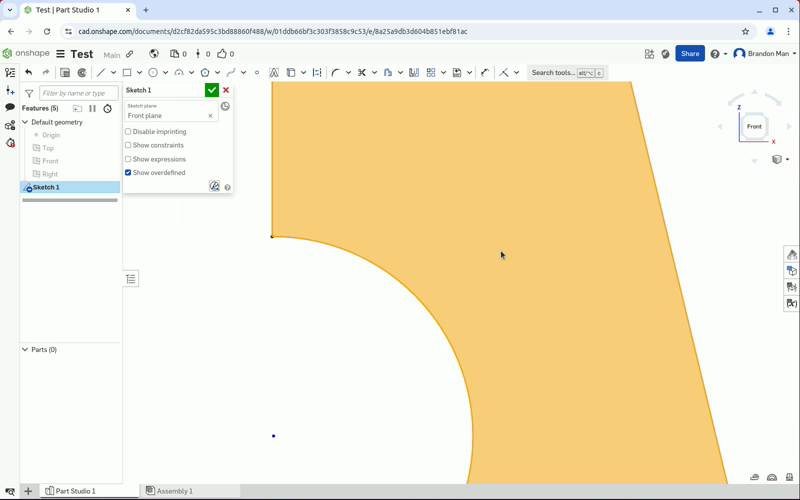
scroll(-6)
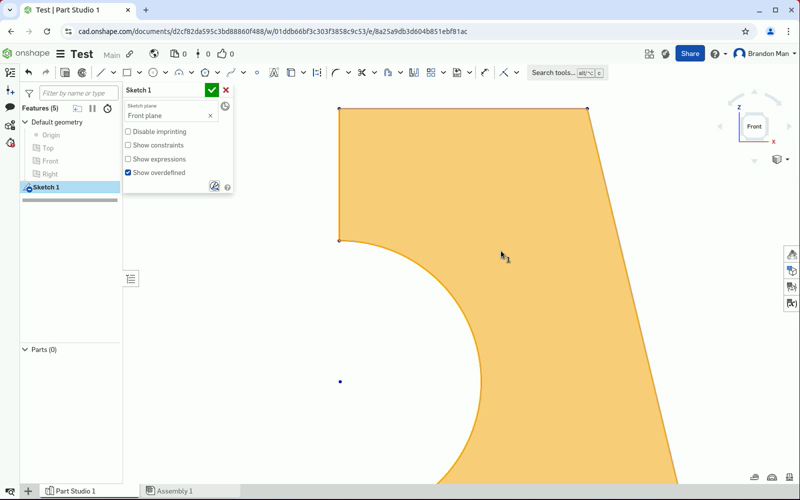
scroll(-6)
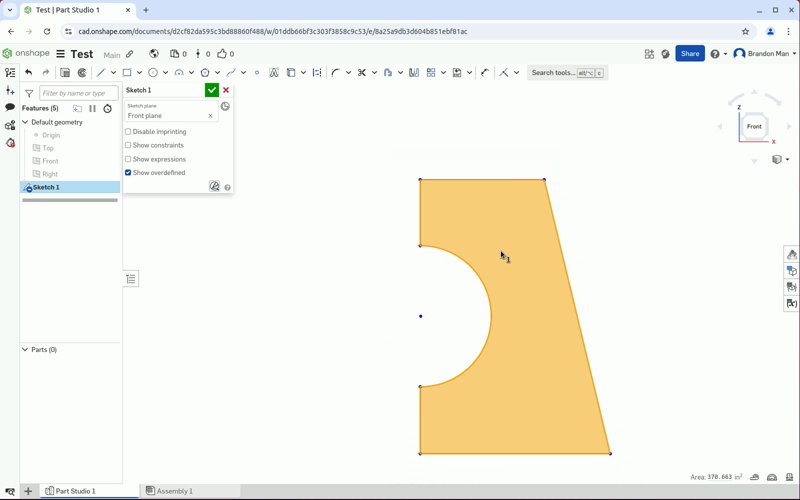
scroll(-6)
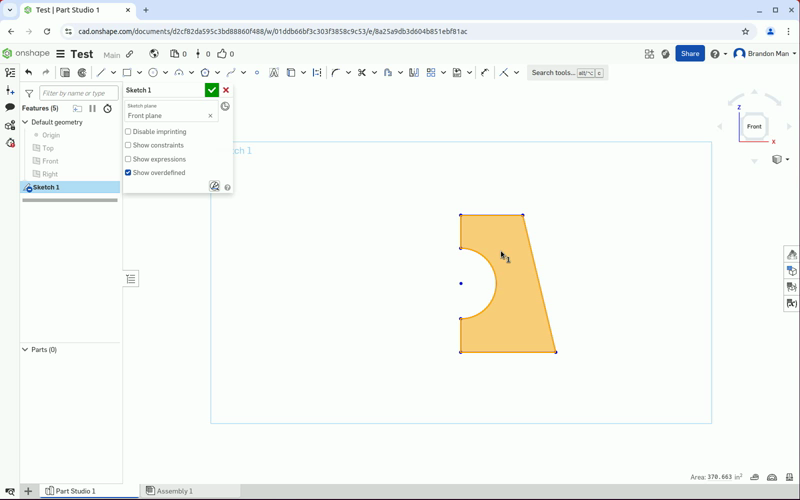
mouse_move(73, 352)
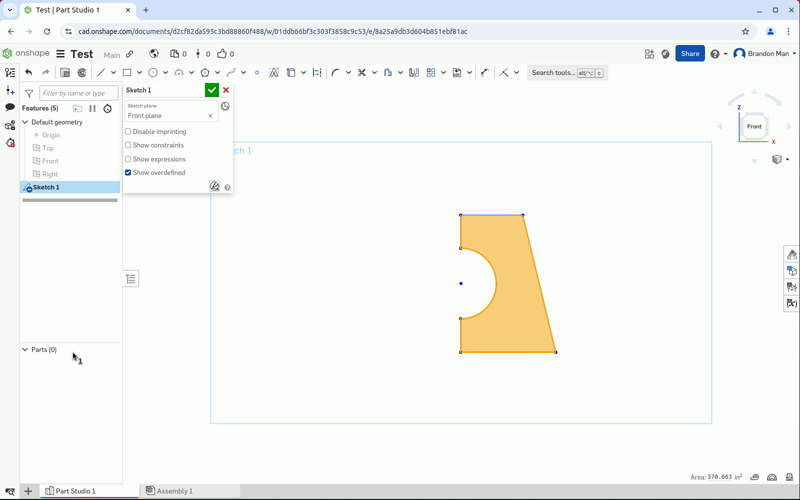
key(shift+y)
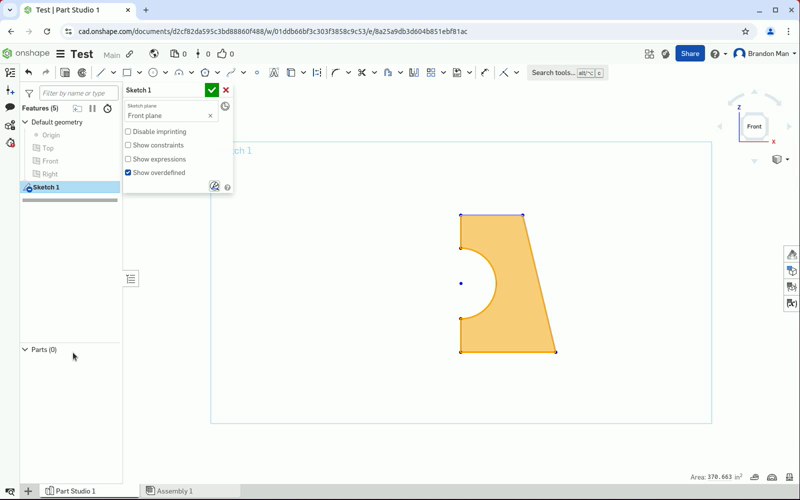
key(shift+e)
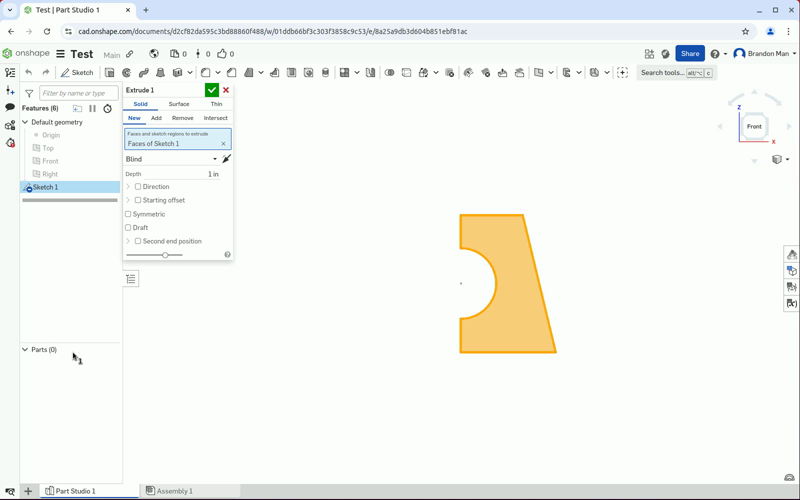
mouse_move(143, 106)
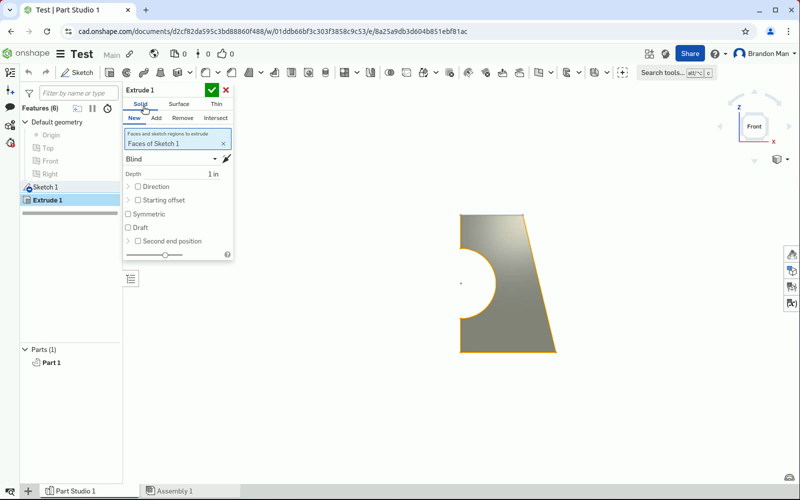
click(143, 106)
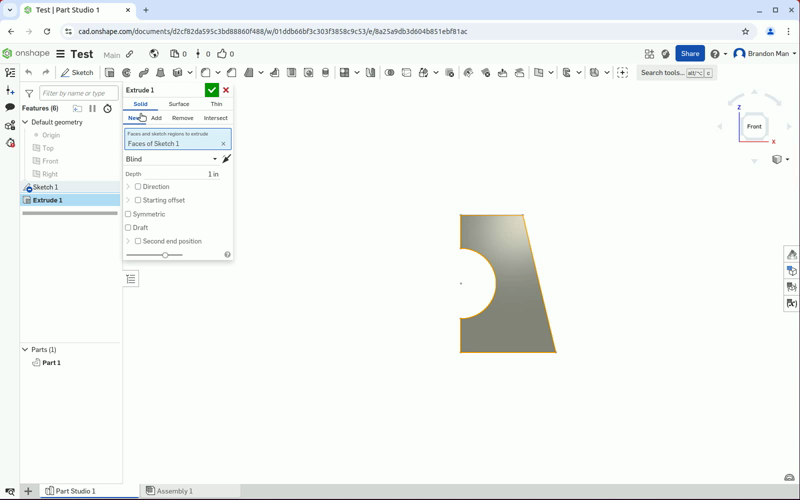
mouse_move(137, 120)
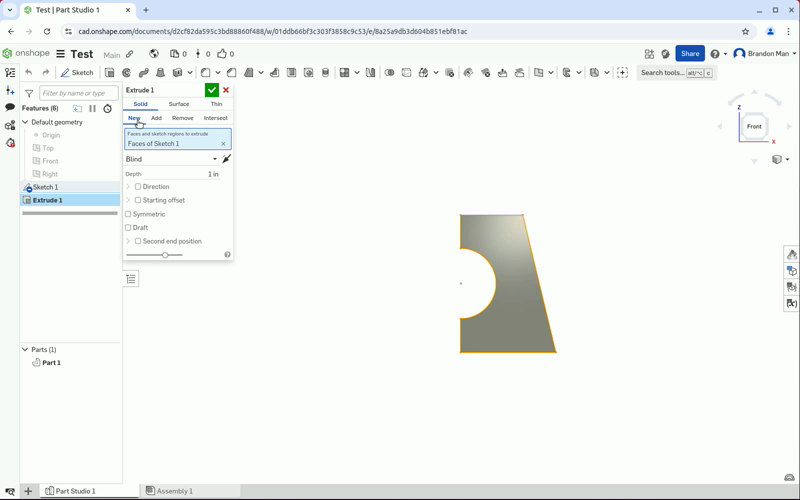
click(137, 120)
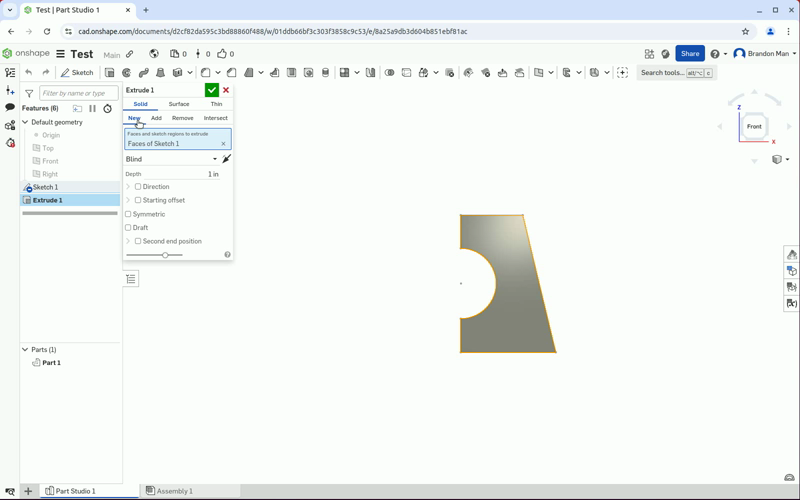
key(tab, 4)
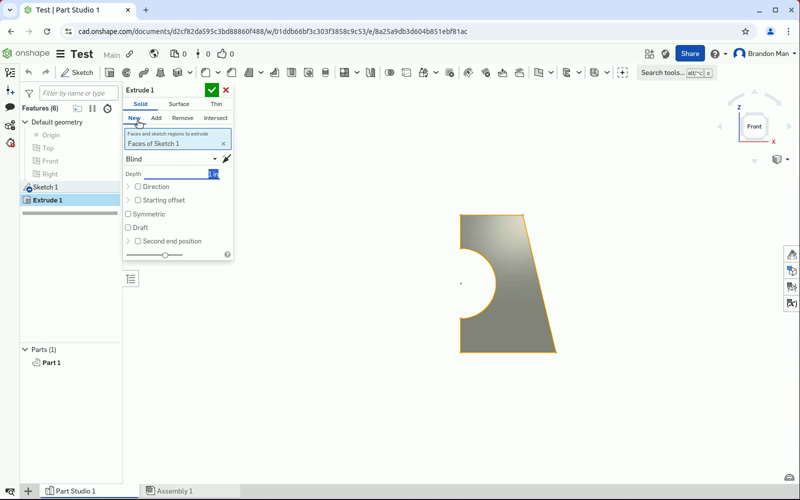
text(23.108)
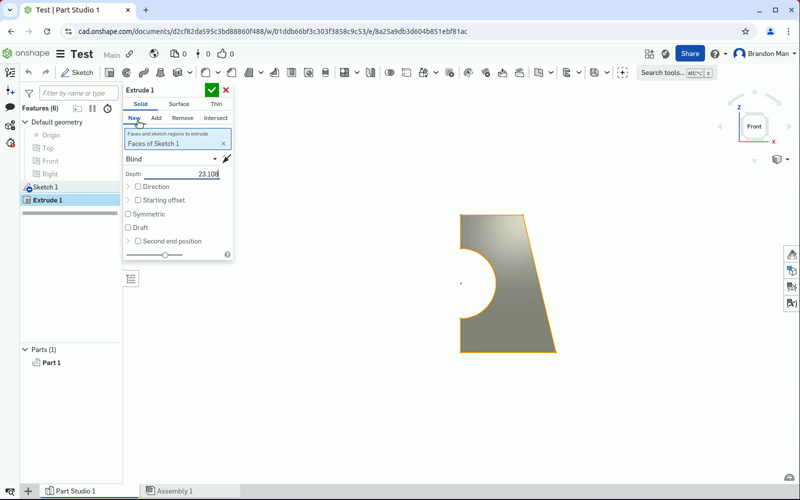
key(enter)
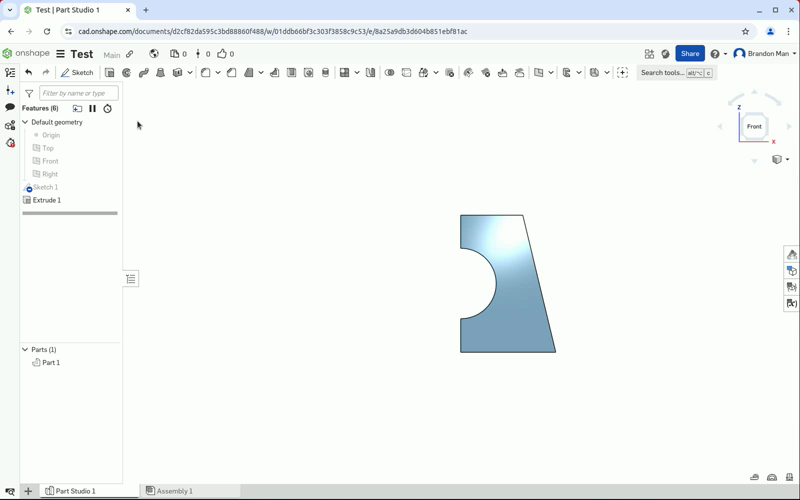
key(shift+h)
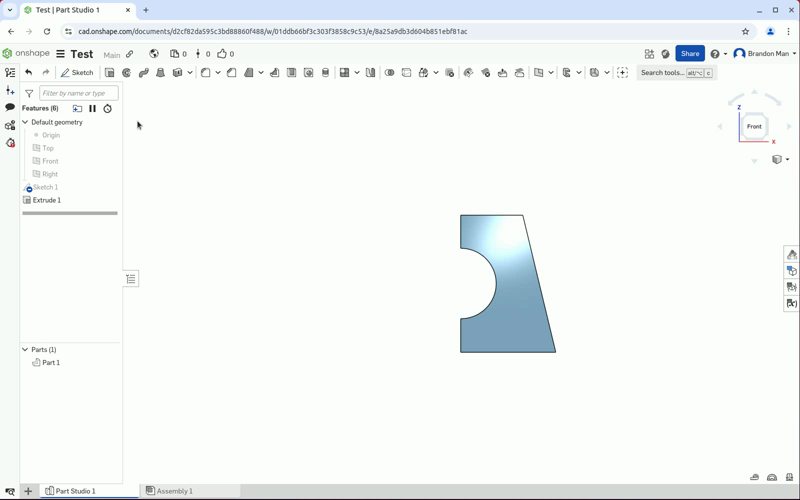
key(shift+h)
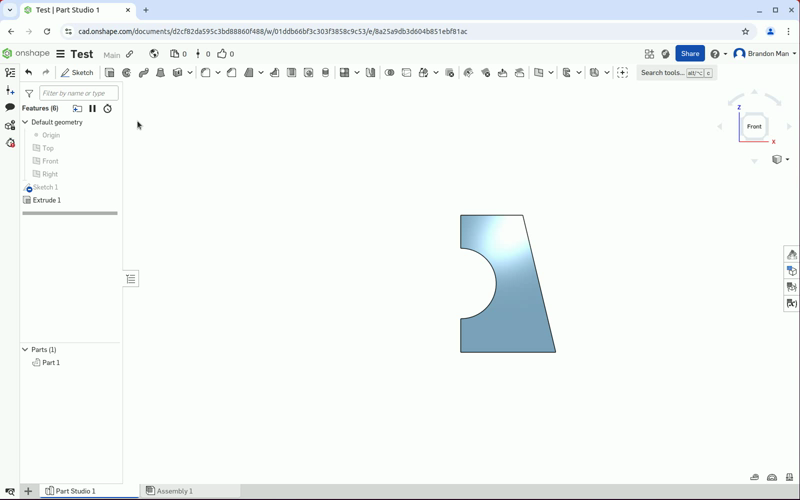
mouse_move(73, 189)
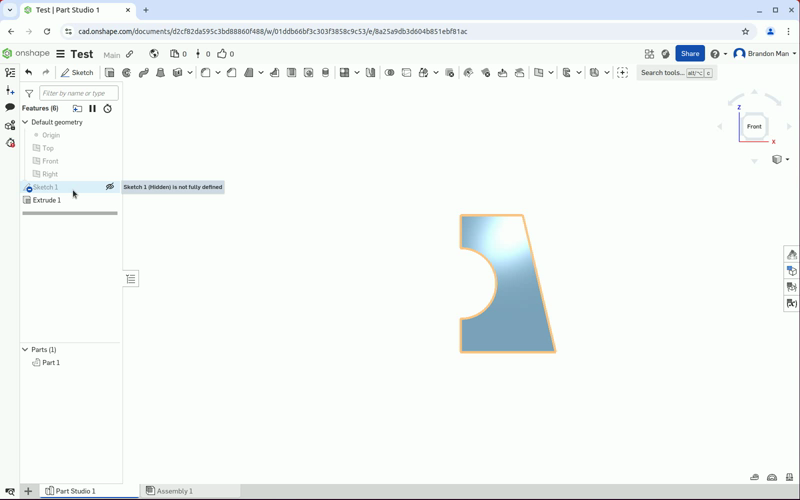
click(73, 189)
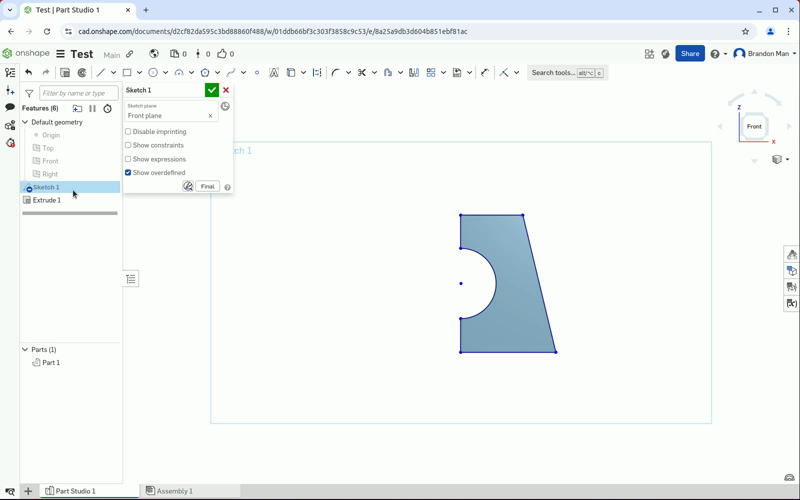
mouse_move(229, 92)
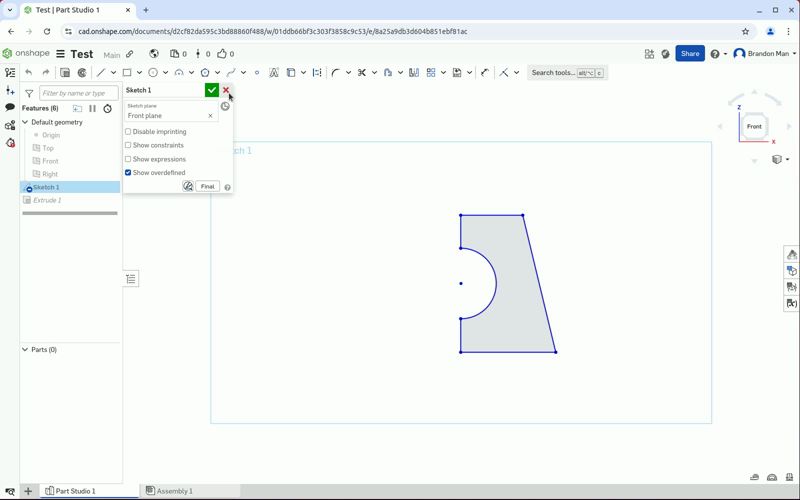
click(229, 92)
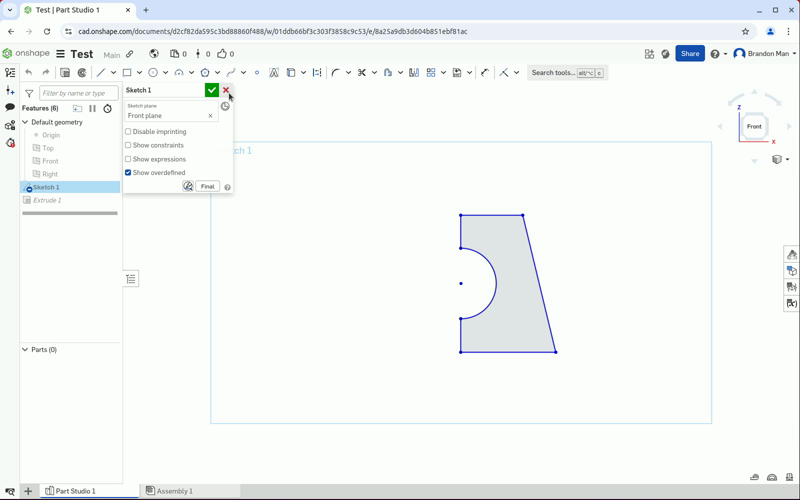
key(shift+s)
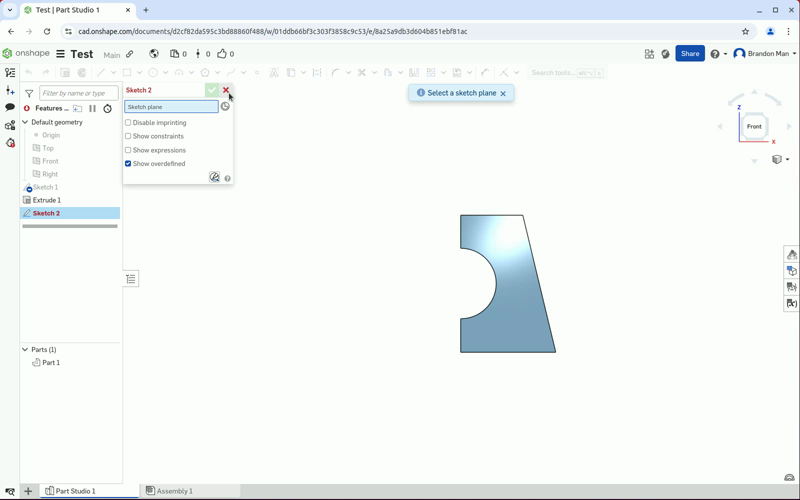
mouse_move(73, 163)
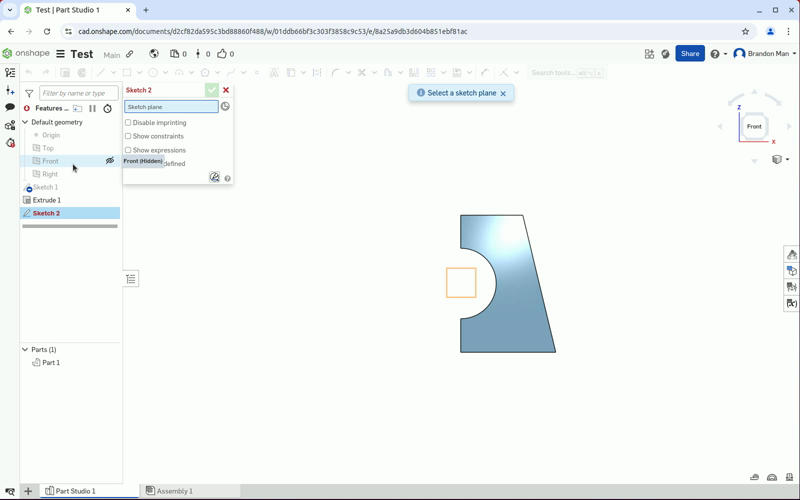
click(73, 163)
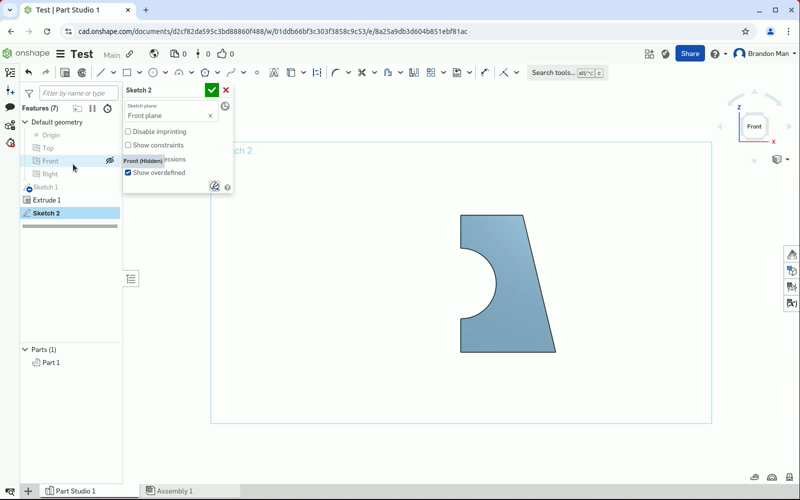
mouse_move(73, 352)
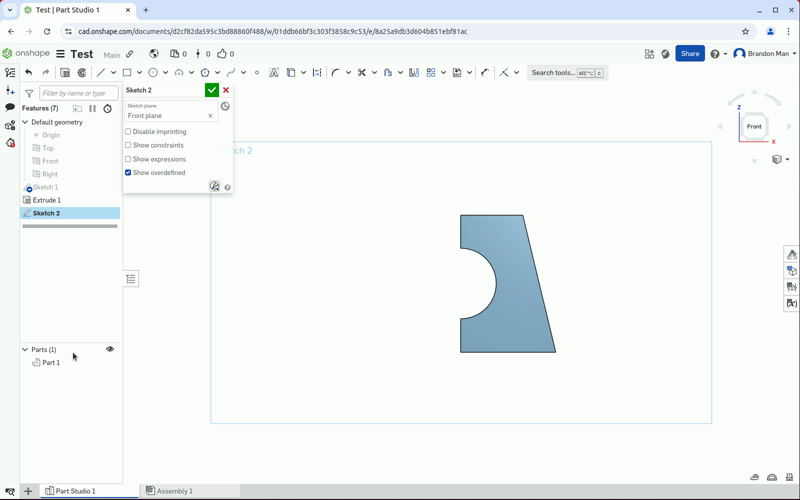
key(y)
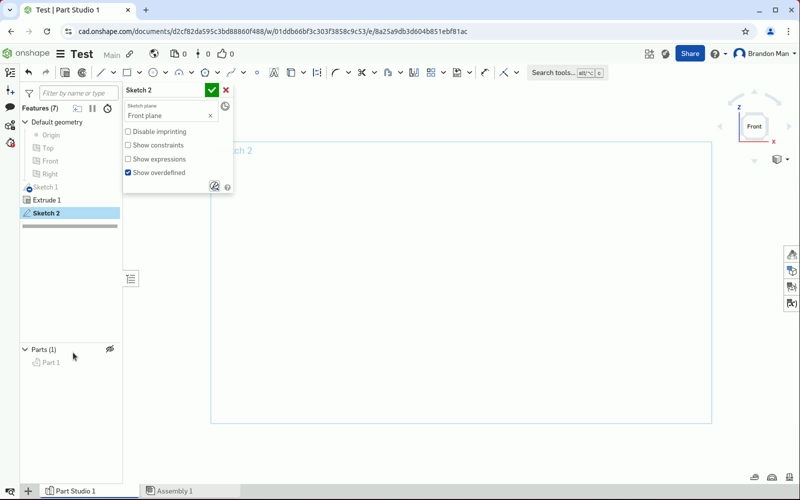
key(l)
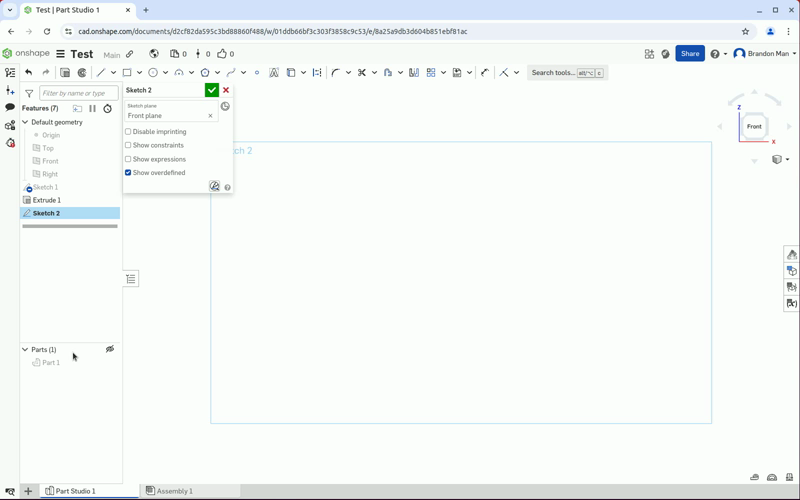
key_down(shift)
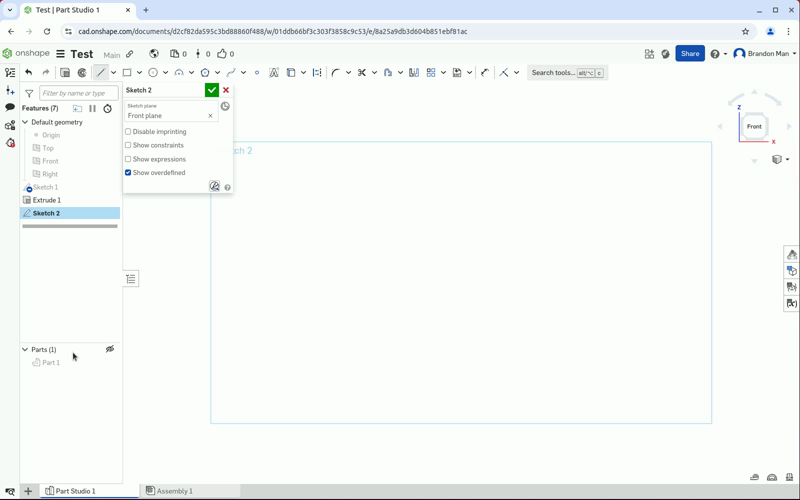
mouse_move(378, 352)
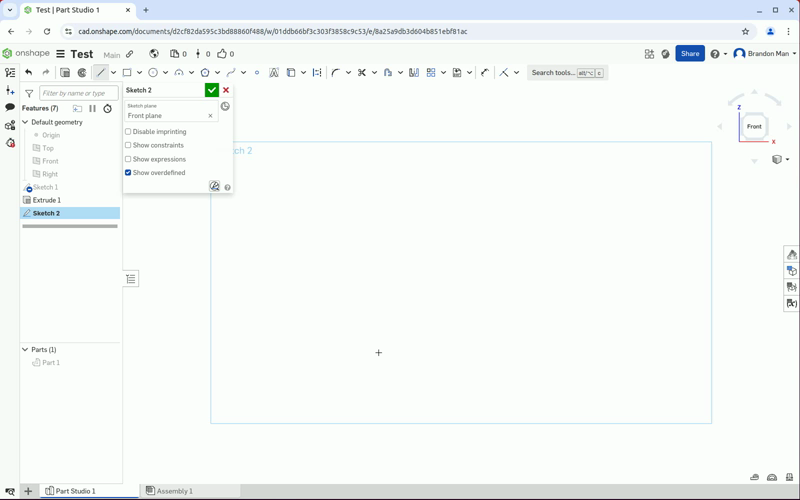
click(378, 352)
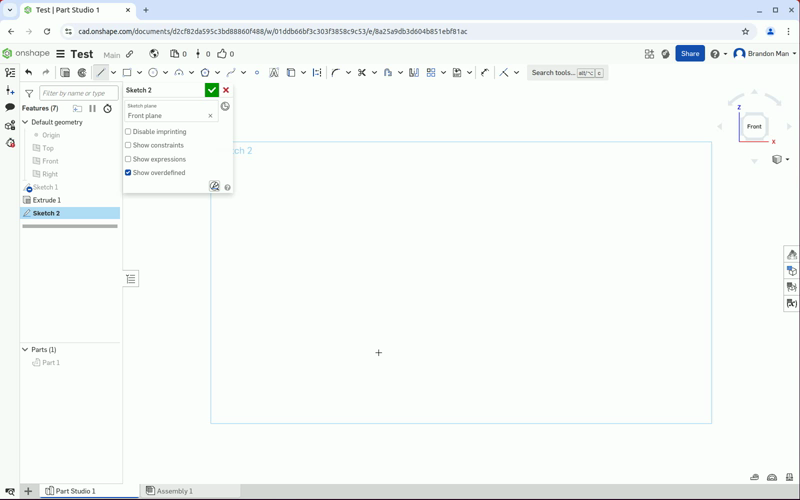
key_up(shift)
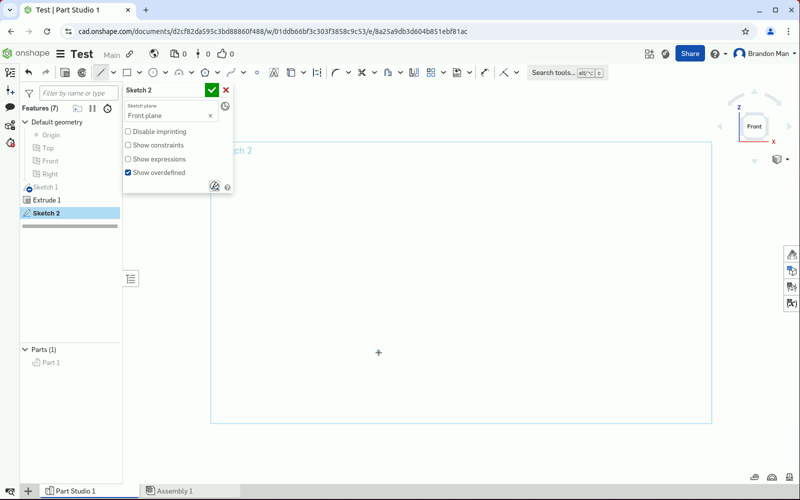
key_down(shift)
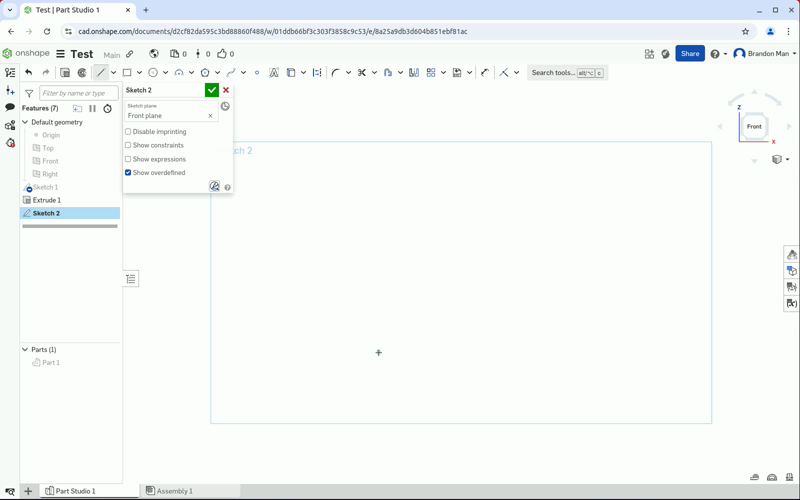
mouse_move(460, 352)
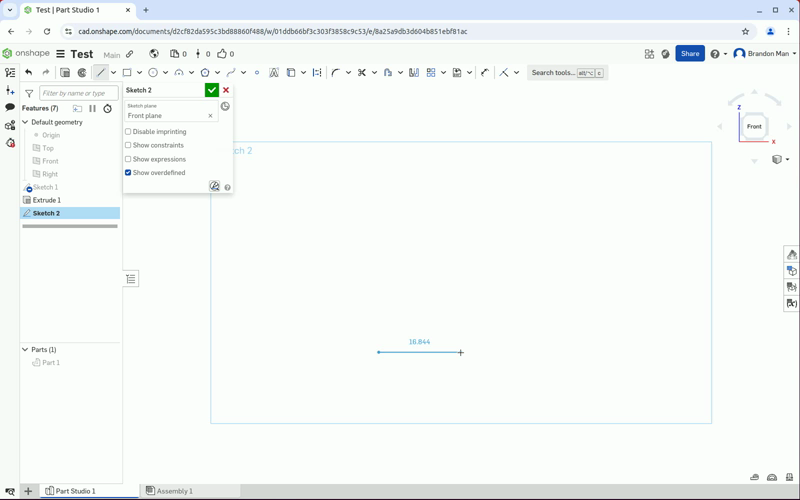
click(460, 352)
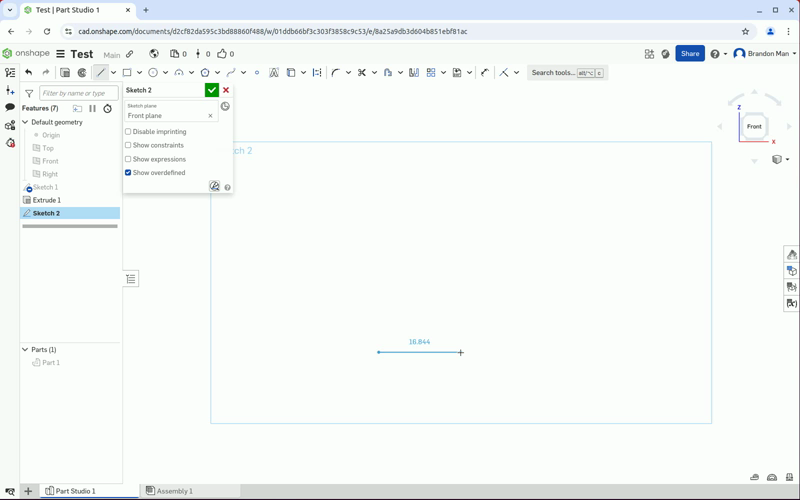
key_up(shift)
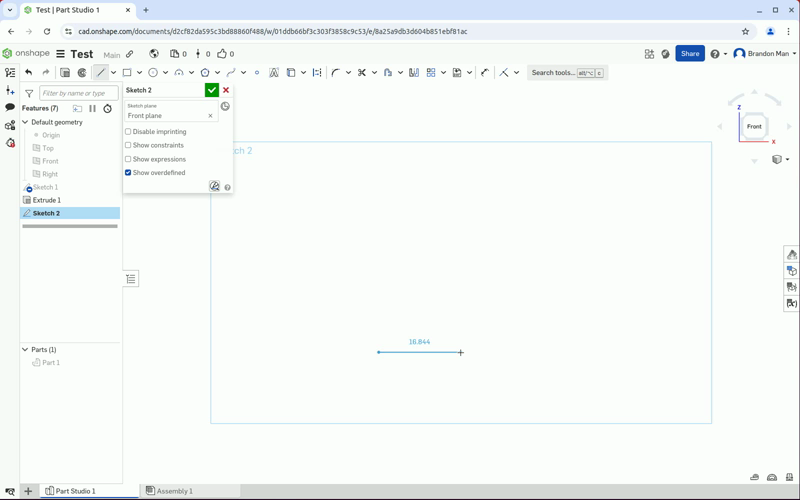
key_down(shift)
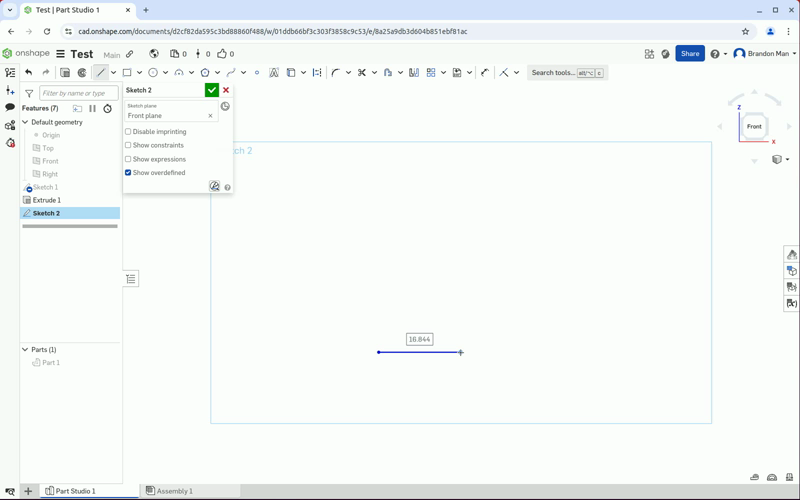
mouse_move(490, 352)
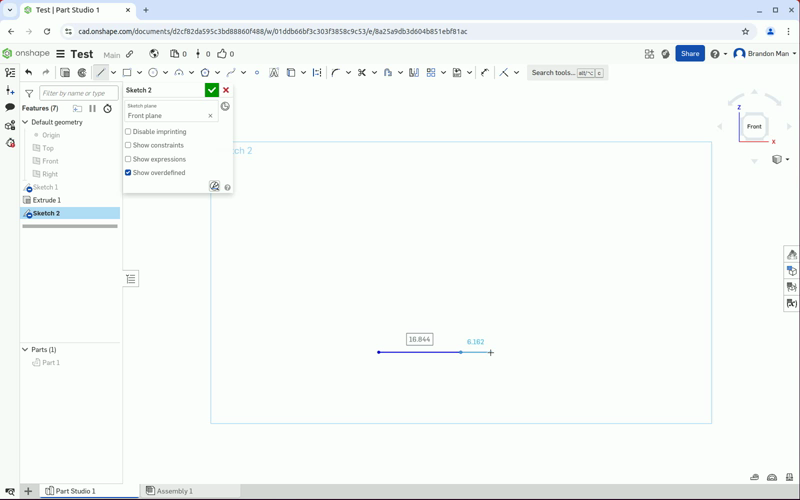
mouse_move(460, 318)
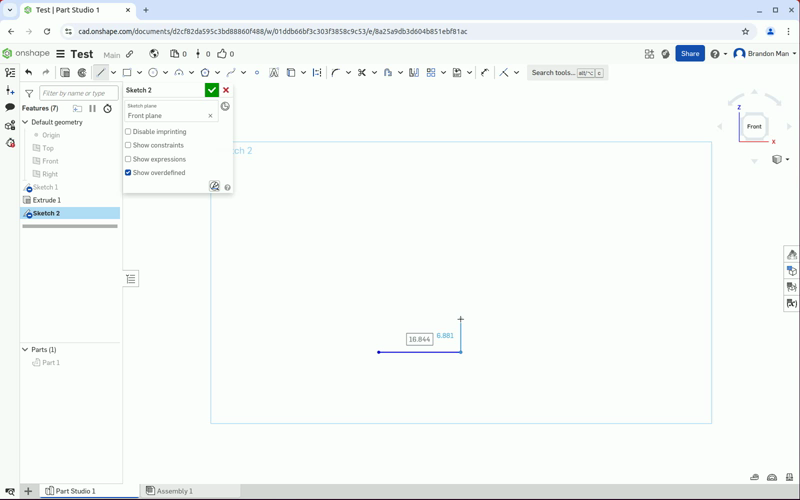
click(460, 318)
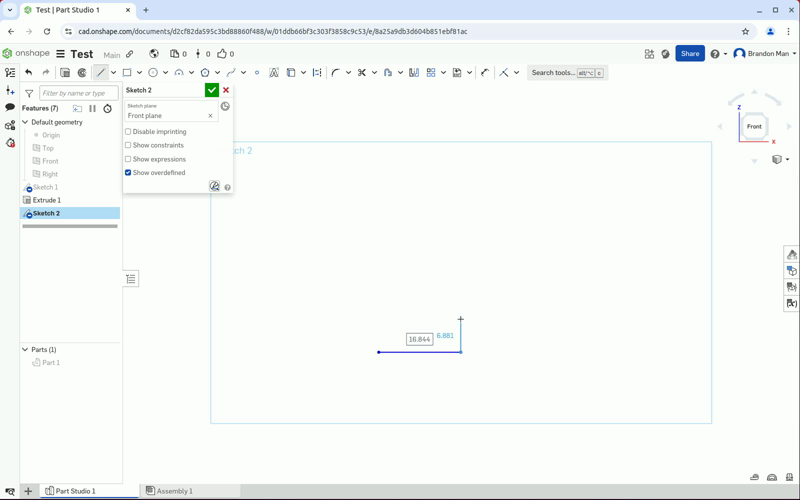
key_up(shift)
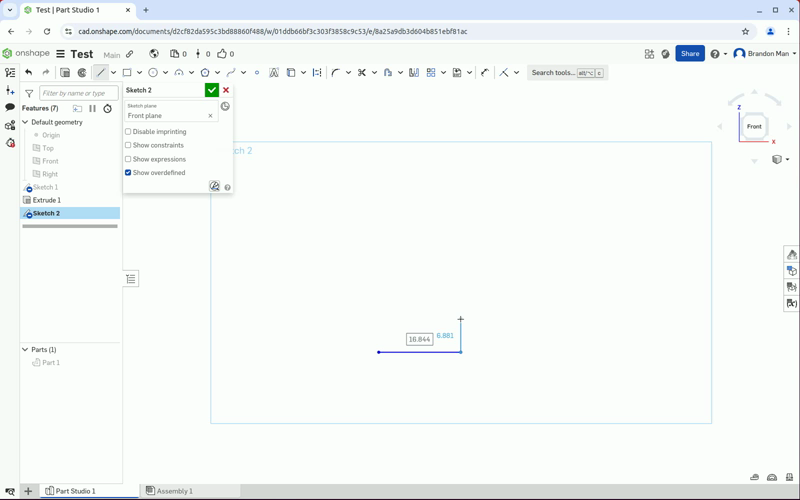
key(esc)
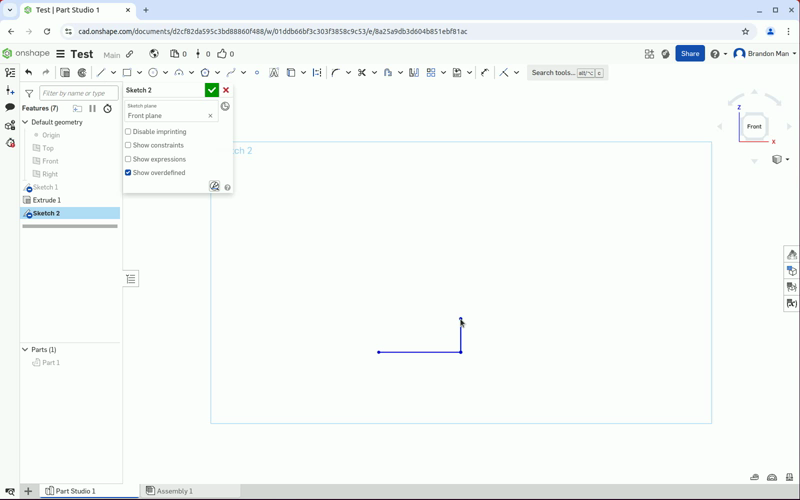
key(a)
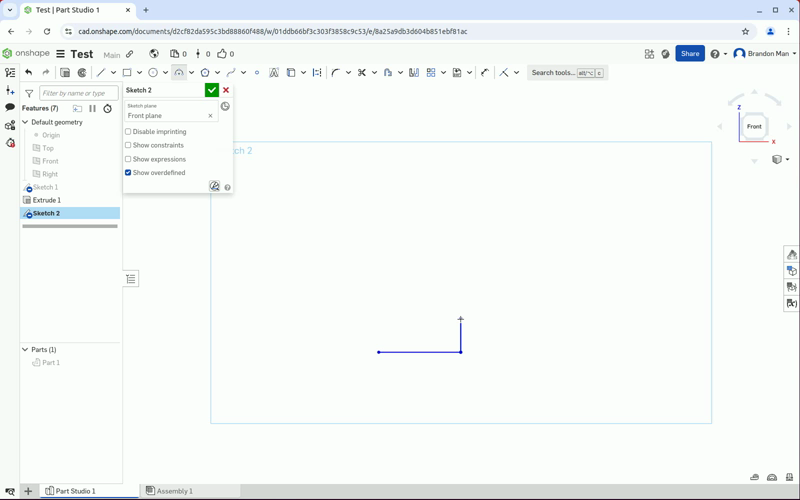
mouse_move(460, 318)
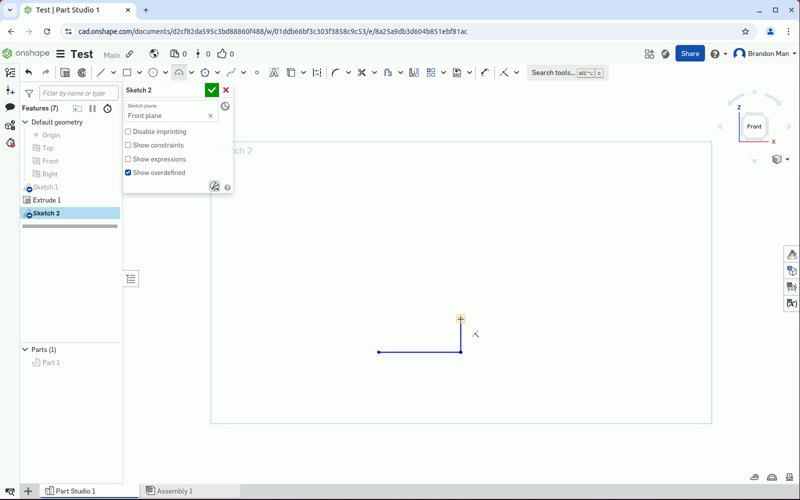
click(460, 318)
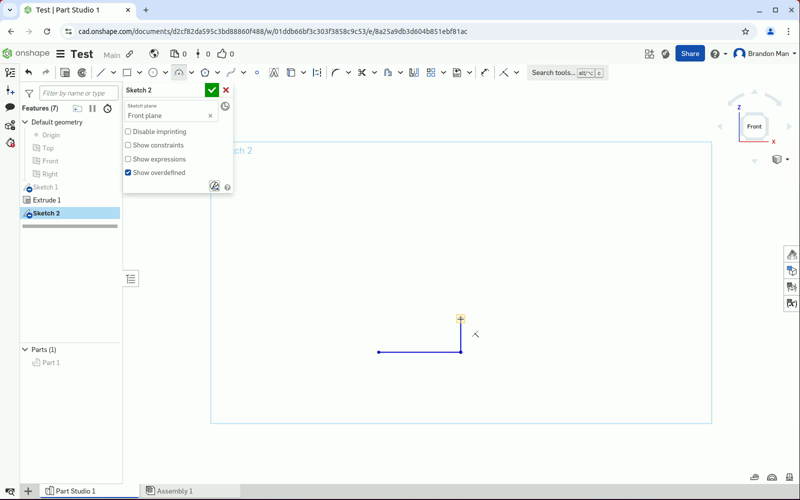
key_down(shift)
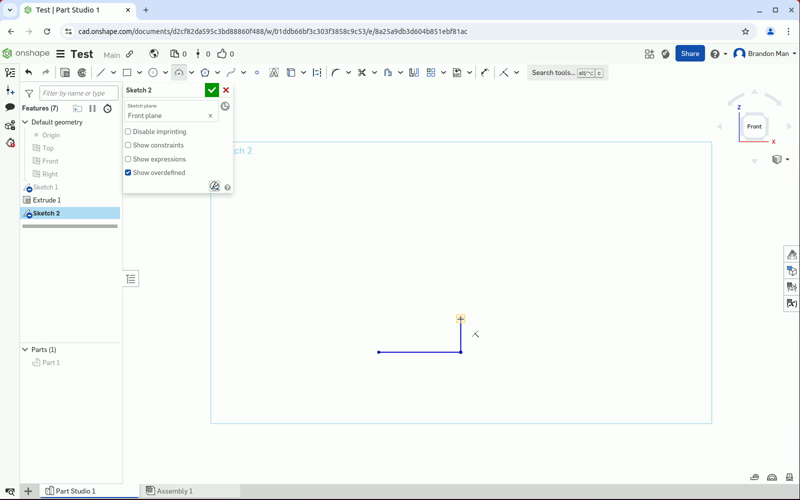
mouse_move(460, 248)
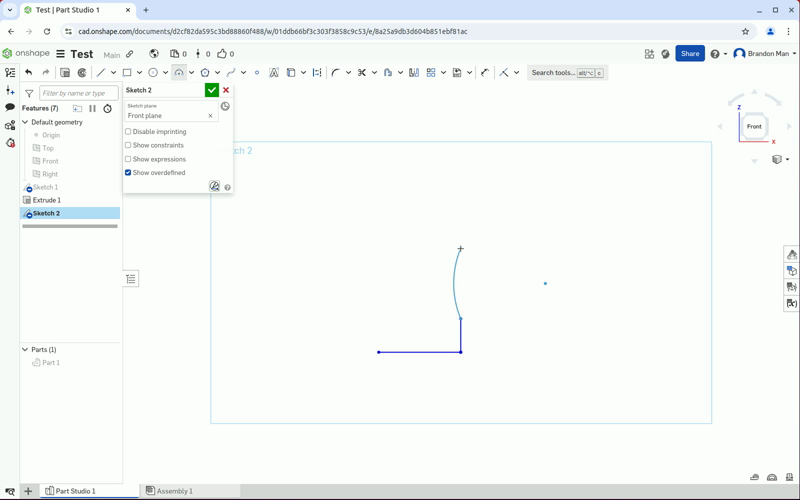
click(460, 248)
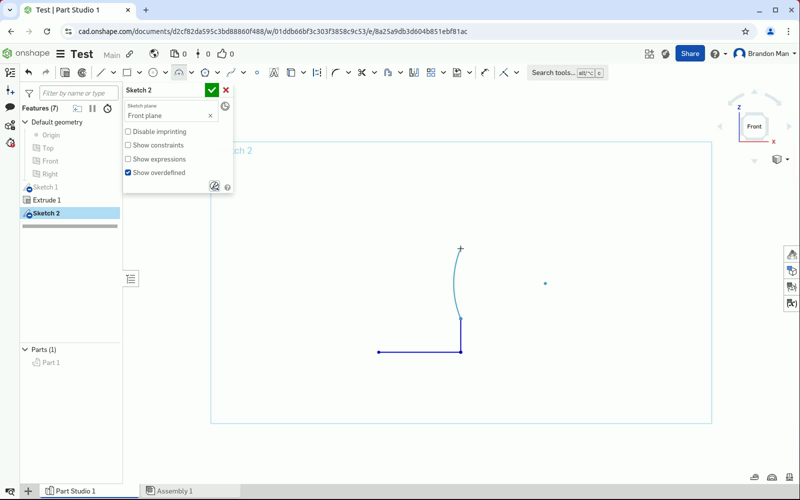
mouse_move(425, 283)
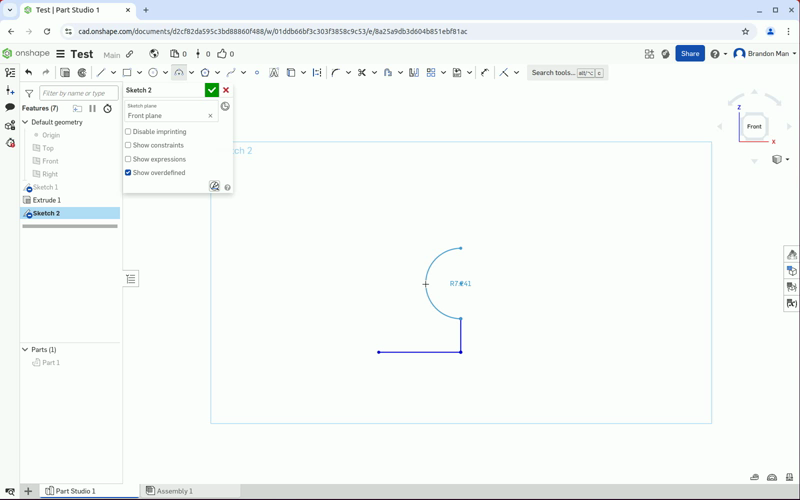
click(425, 283)
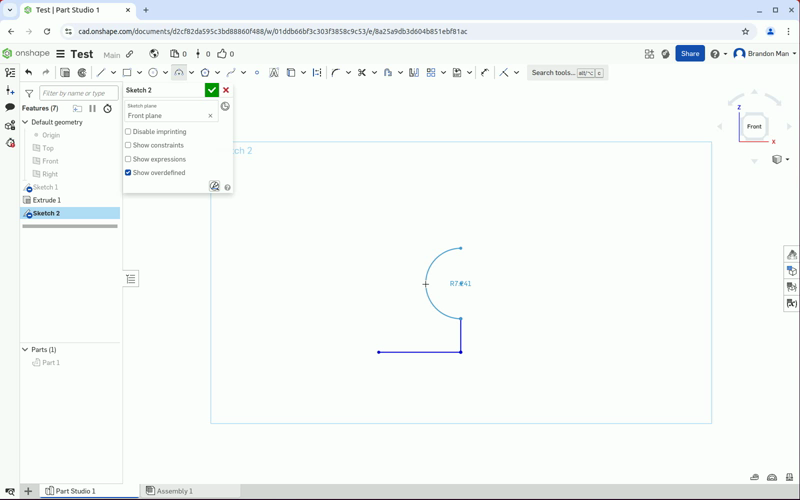
key_up(shift)
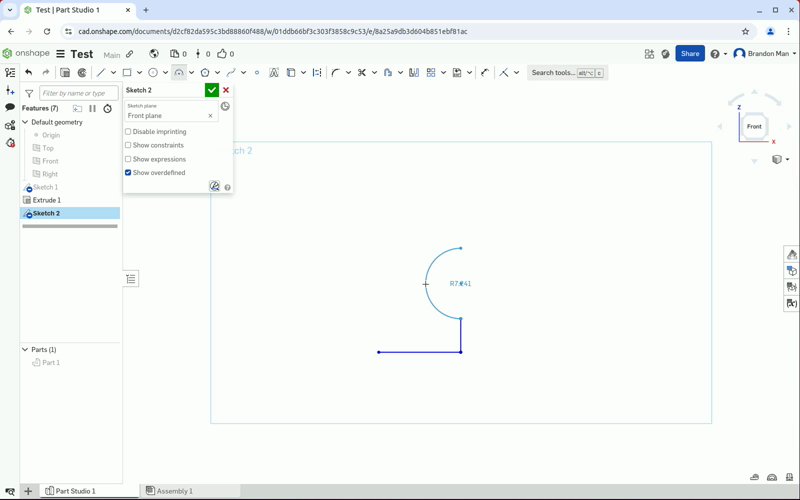
key(esc)
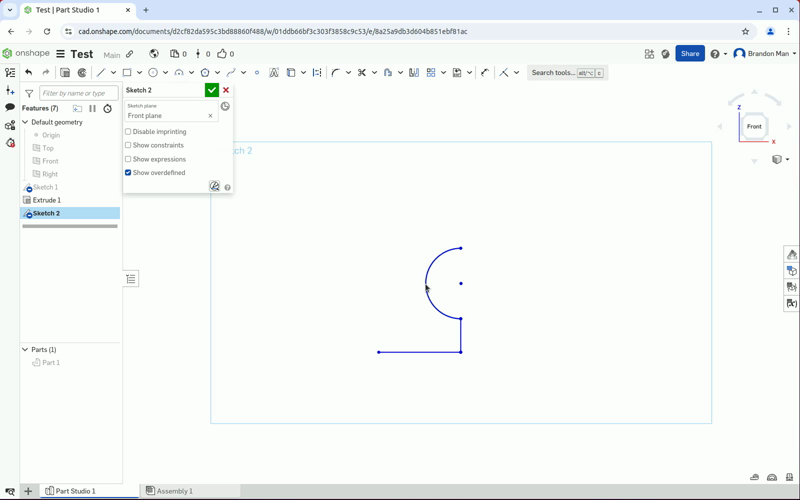
key(l)
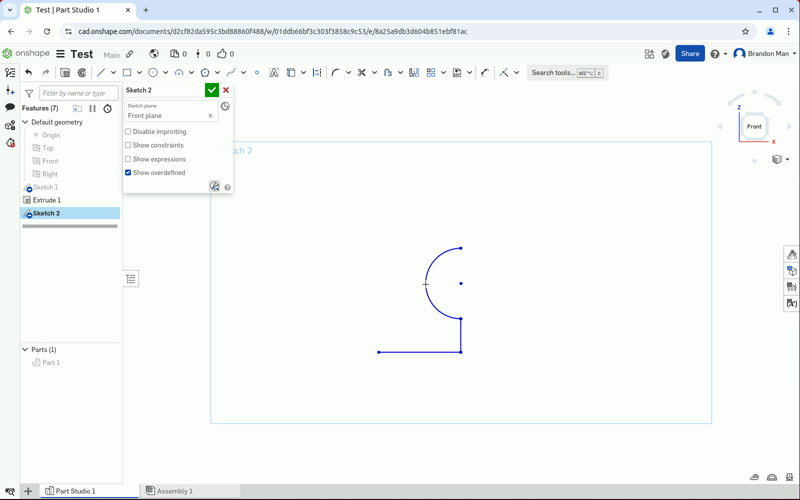
mouse_move(460, 248)
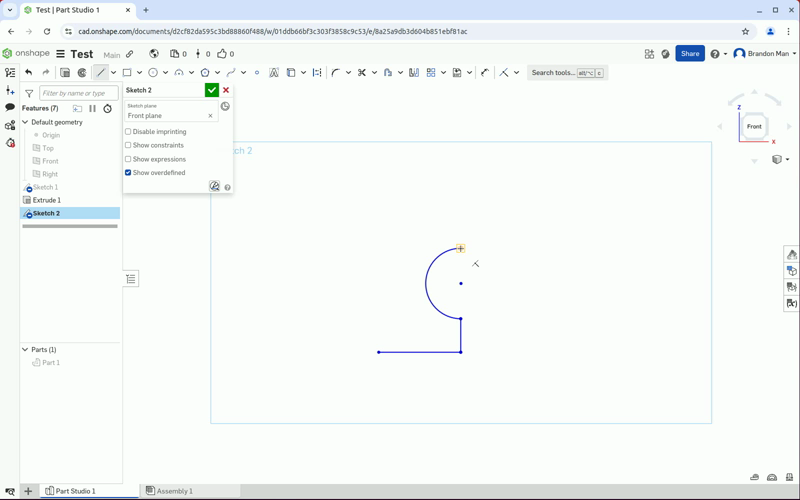
click(460, 248)
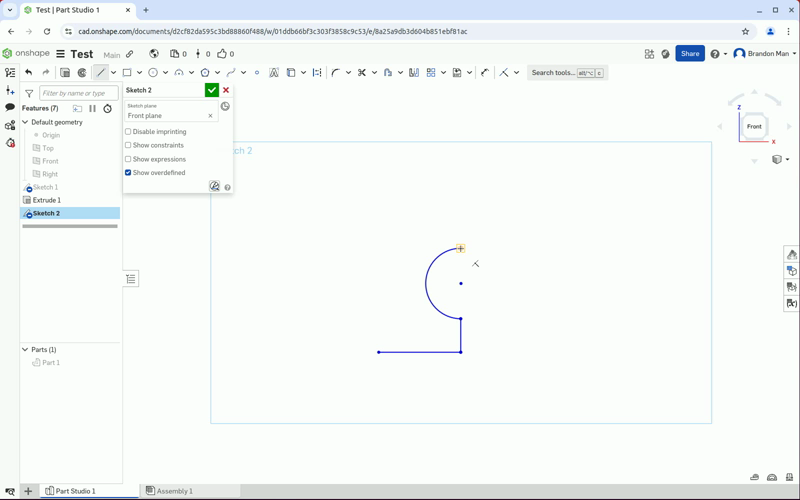
key_down(shift)
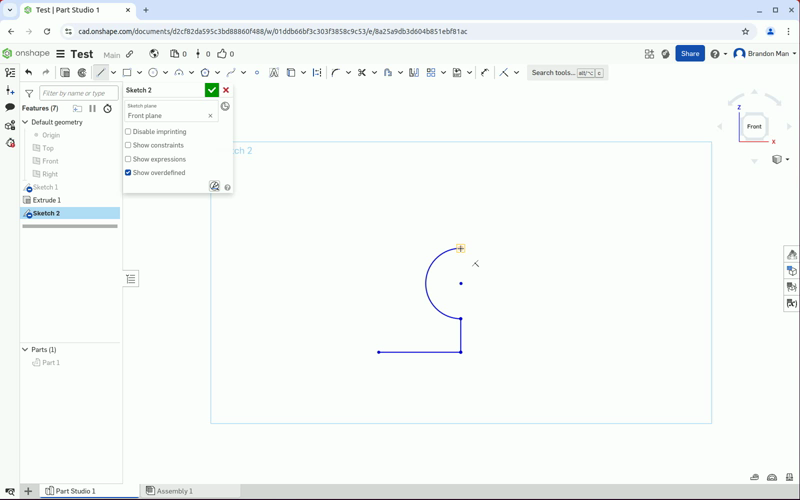
mouse_move(490, 248)
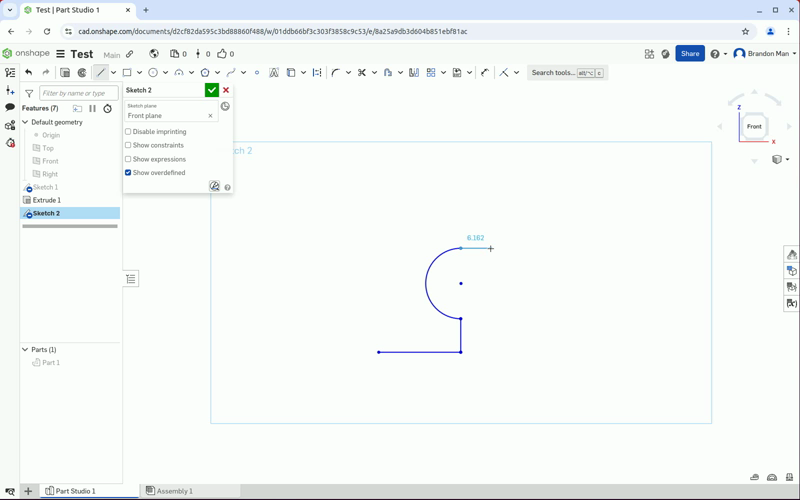
mouse_move(460, 215)
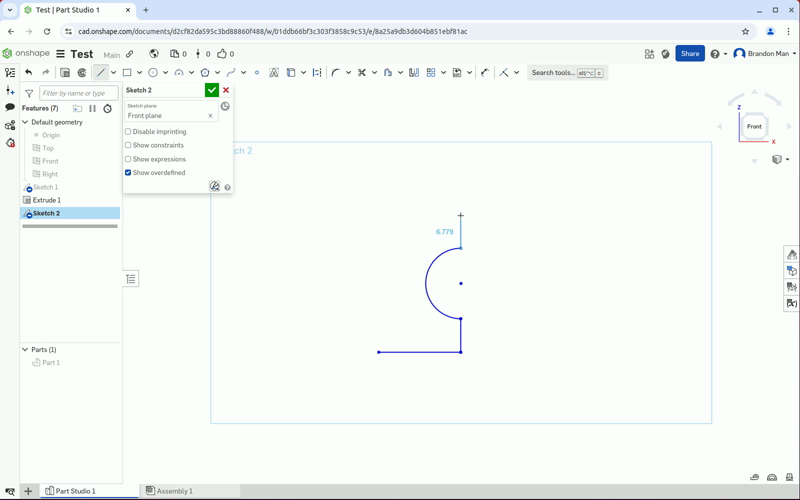
click(460, 215)
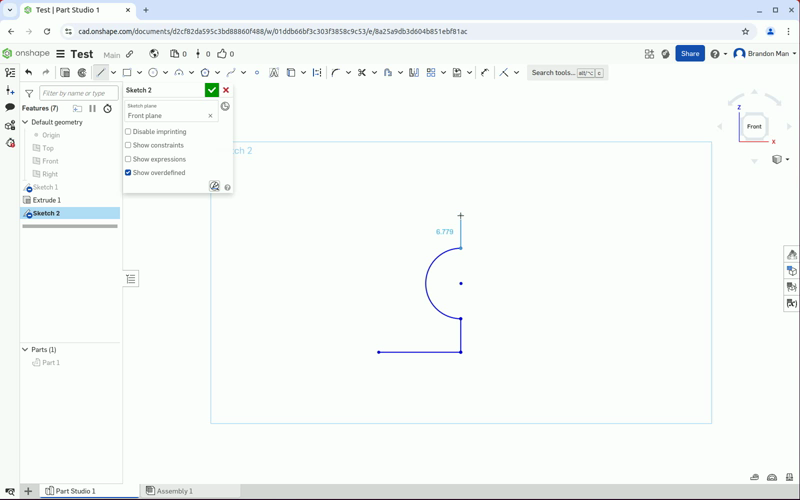
key_up(shift)
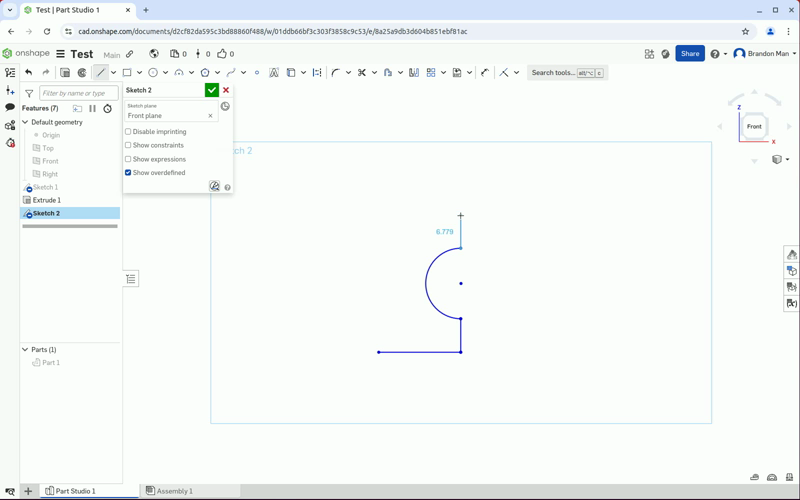
key_down(shift)
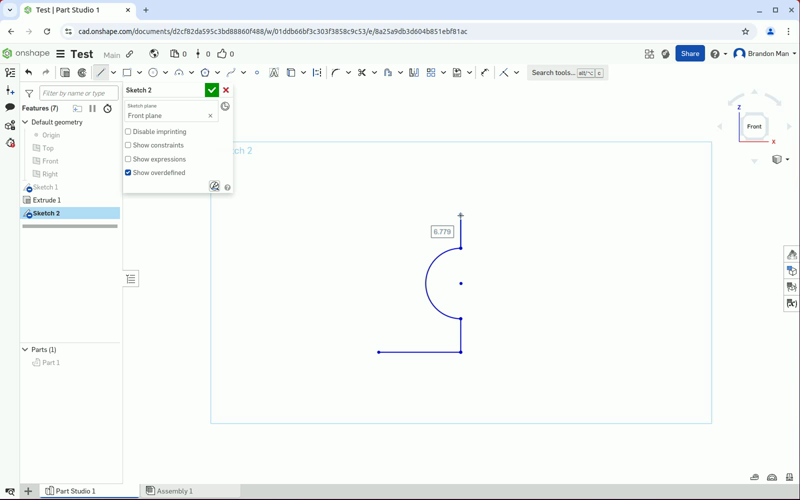
mouse_move(378, 215)
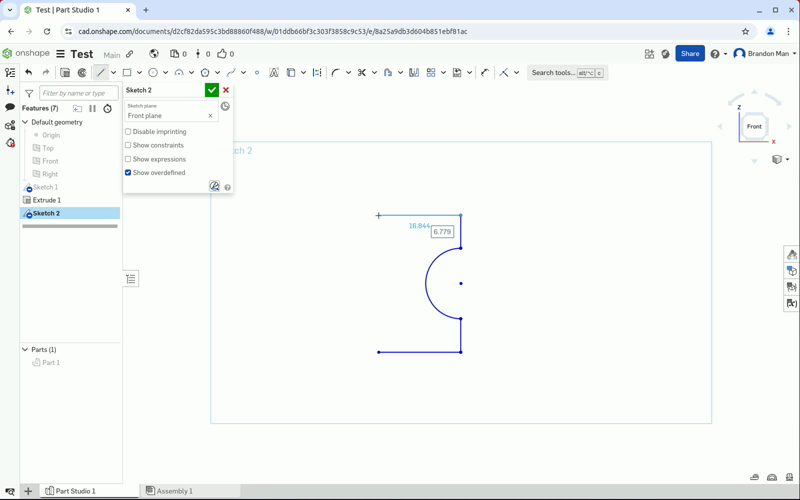
click(378, 215)
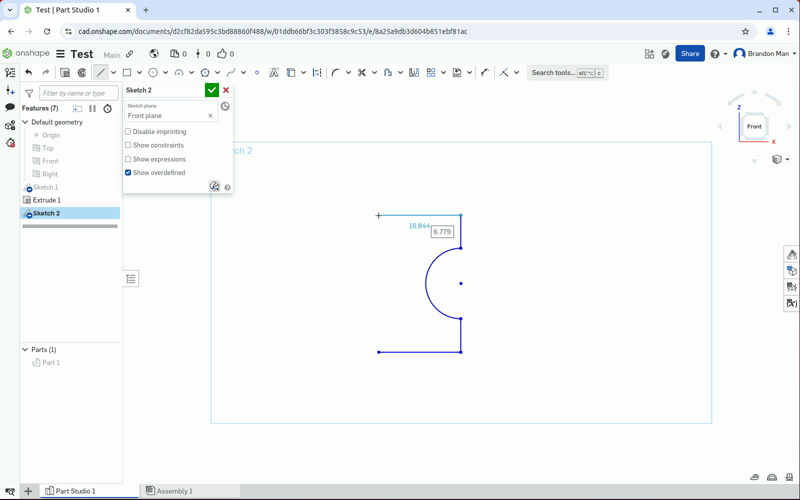
key_up(shift)
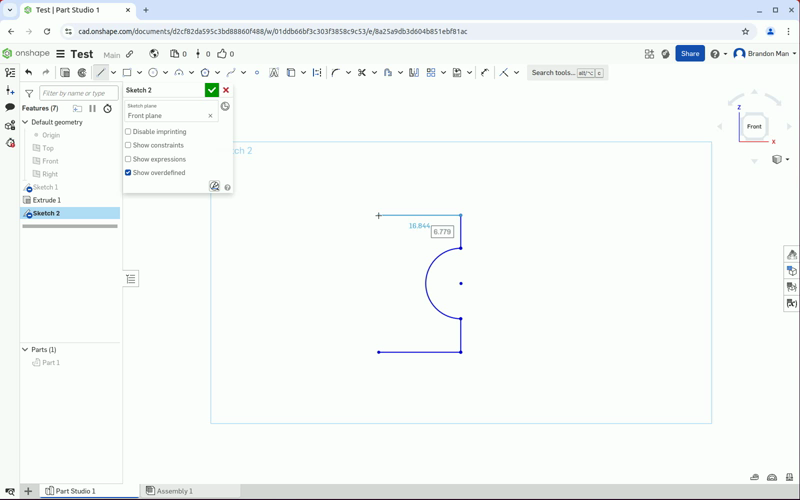
key_down(shift)
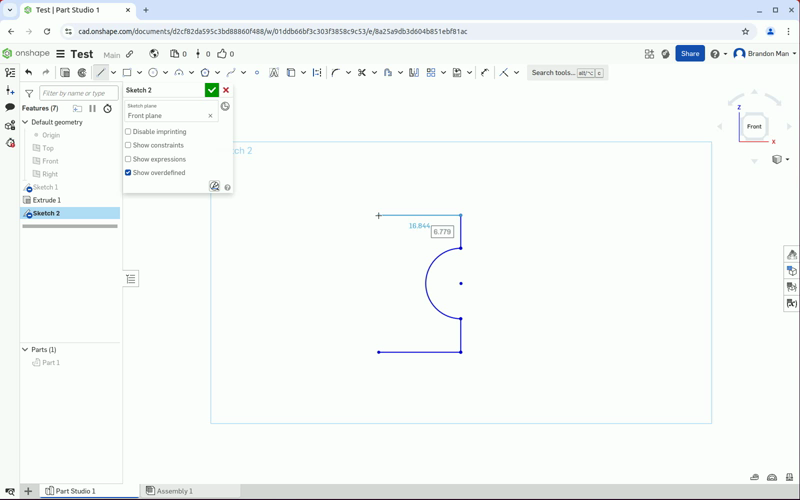
mouse_move(378, 352)
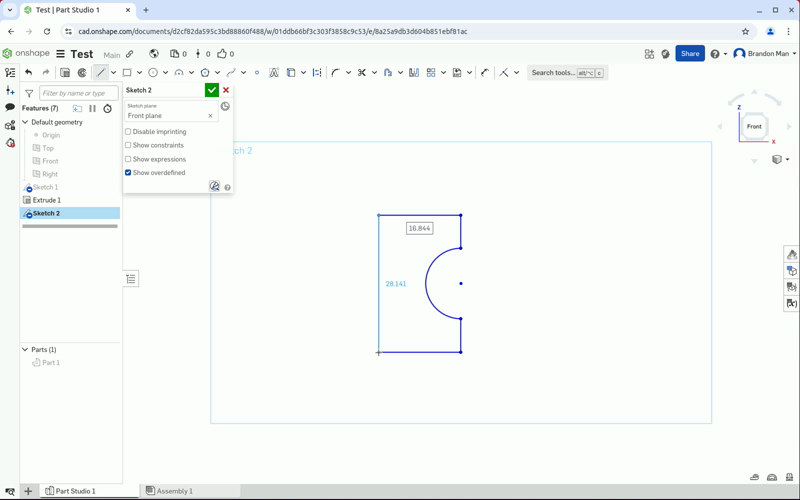
key_up(shift)
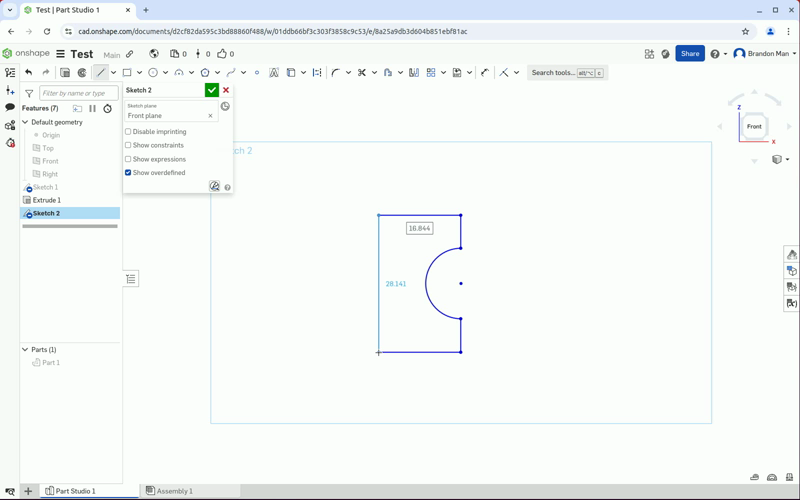
click(378, 352)
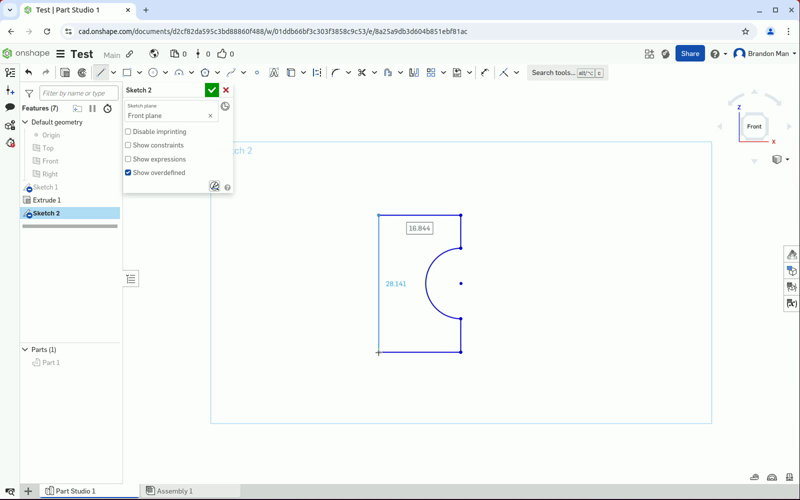
key(esc)
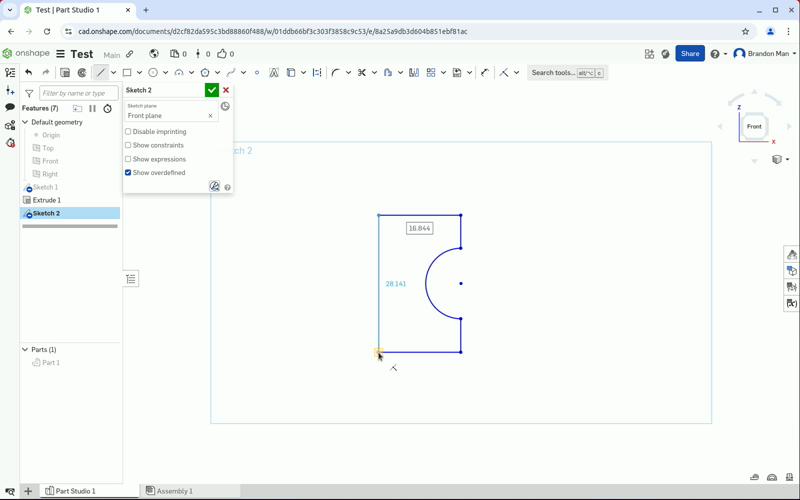
mouse_move(403, 289)
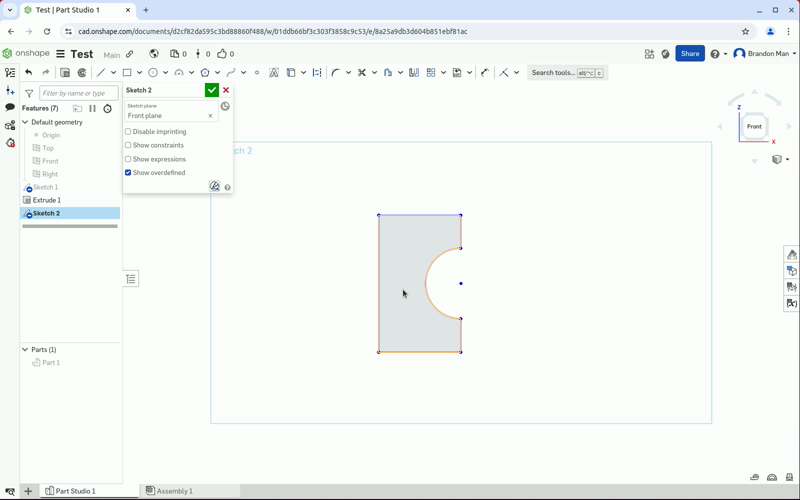
scroll(6)
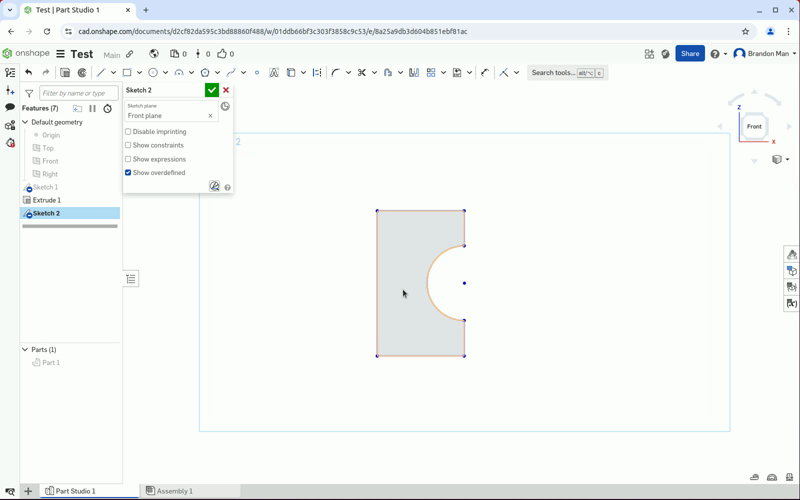
scroll(6)
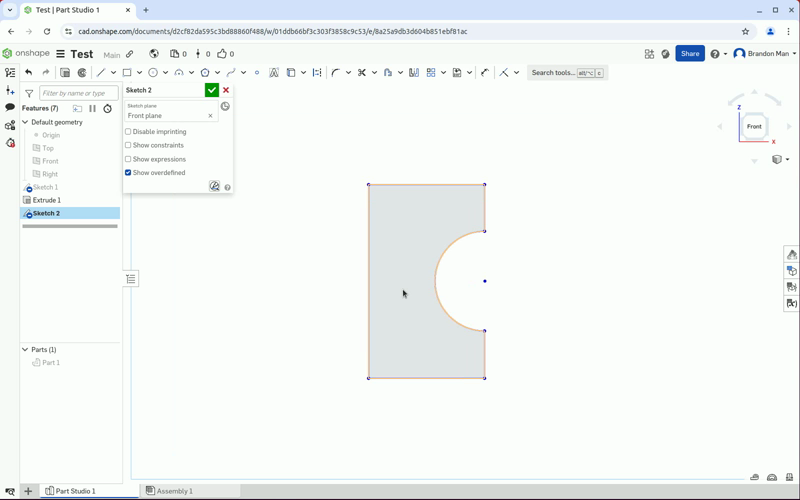
scroll(6)
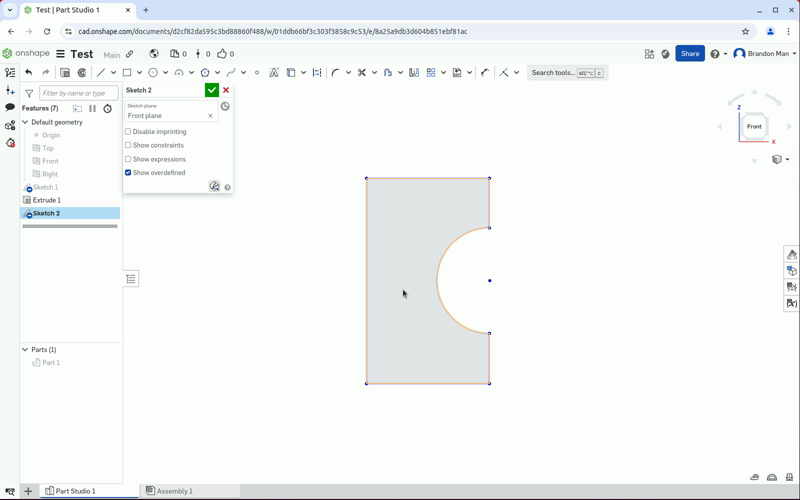
scroll(6)
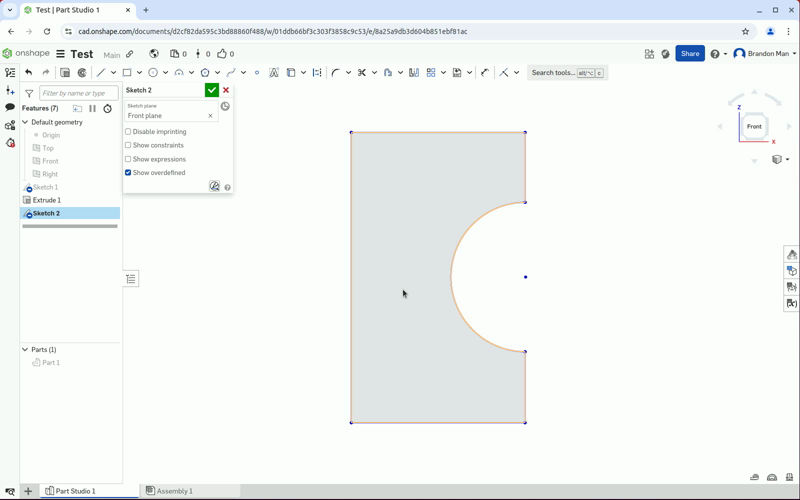
scroll(6)
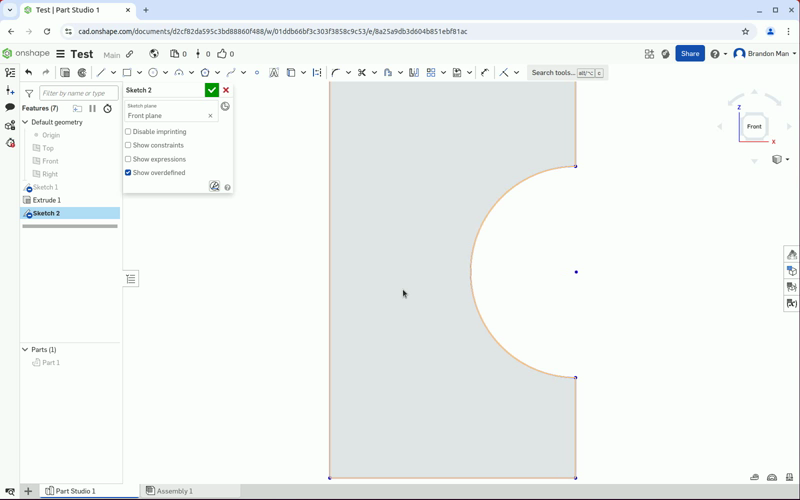
scroll(6)
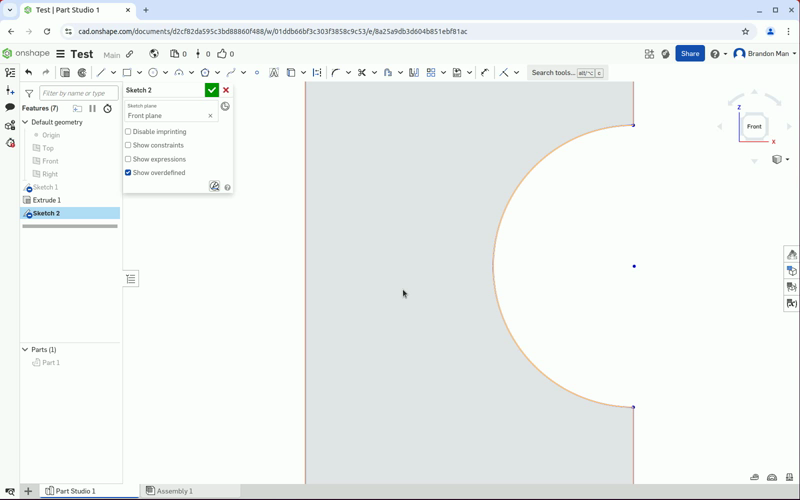
scroll(6)
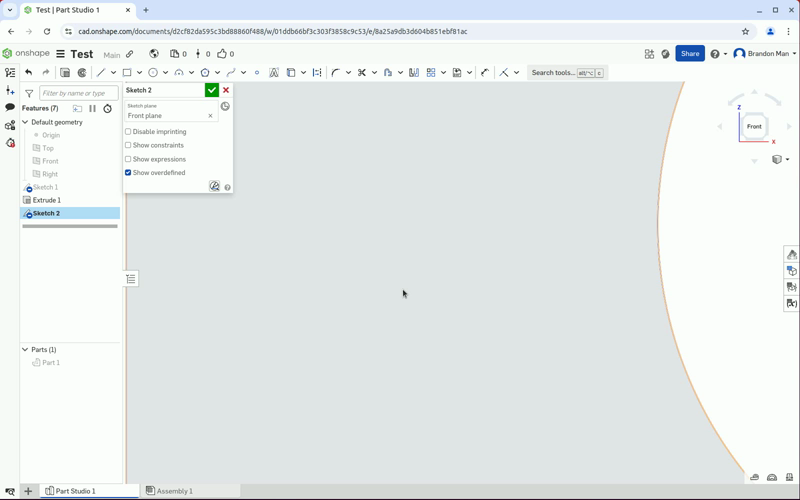
click(403, 289)
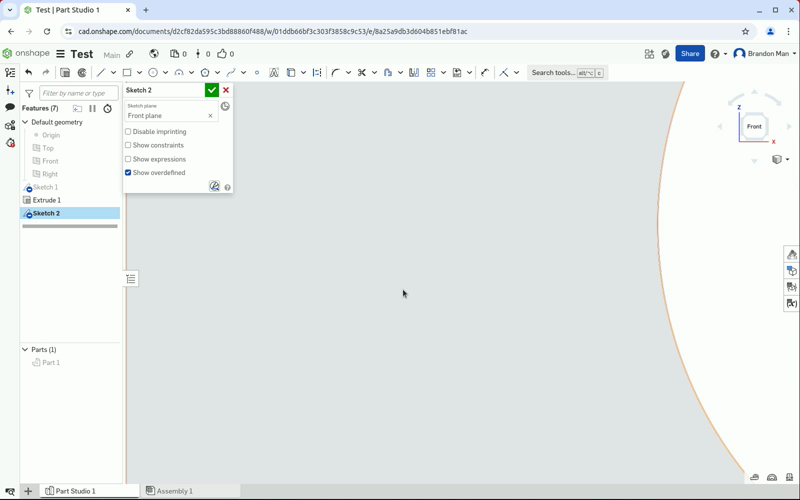
scroll(-6)
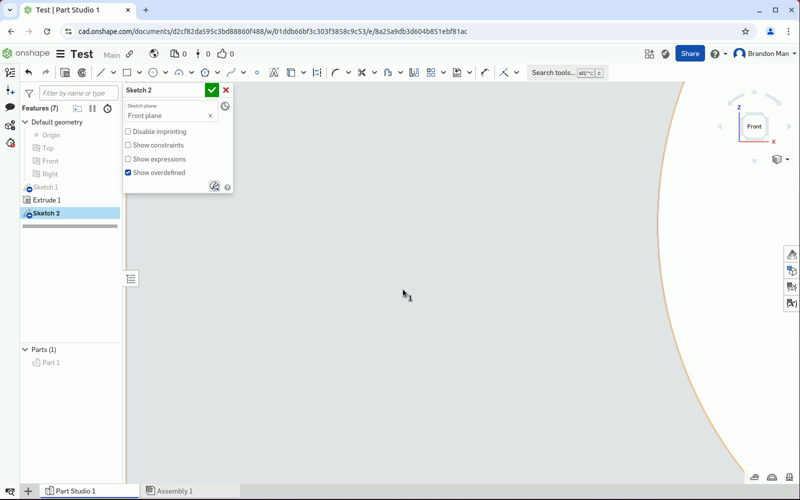
scroll(-6)
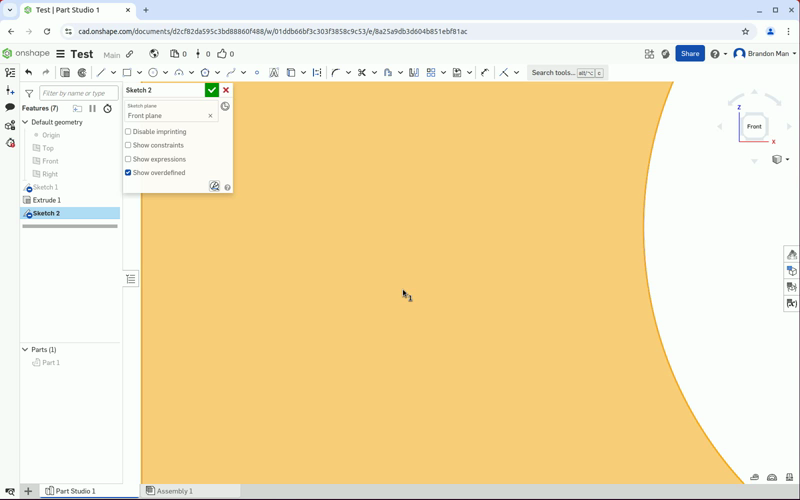
scroll(-6)
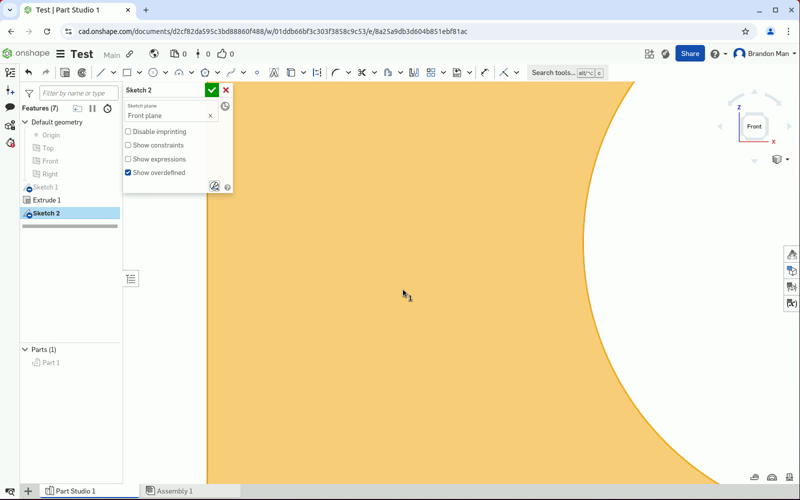
scroll(-6)
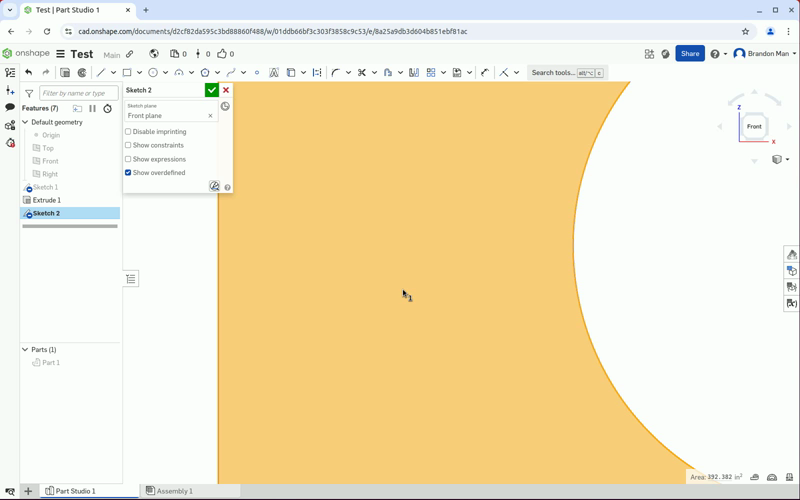
scroll(-6)
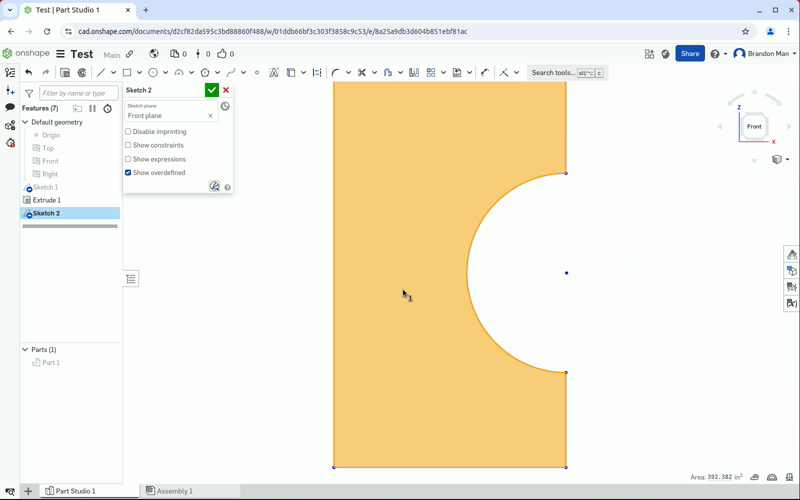
scroll(-6)
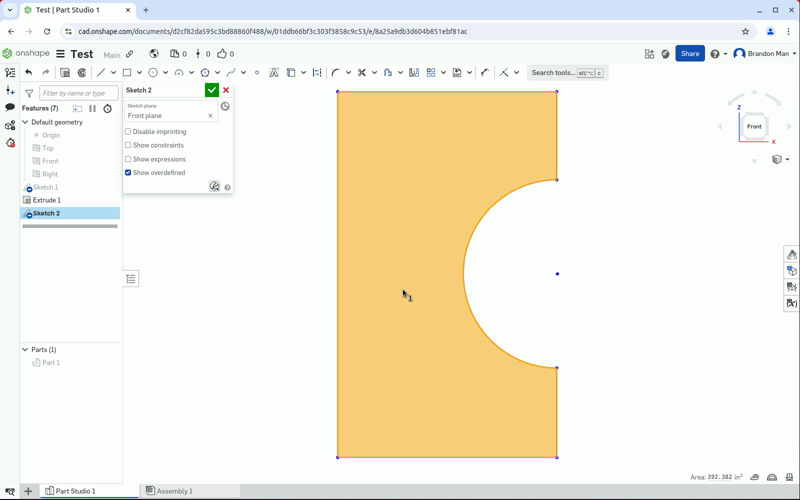
scroll(-6)
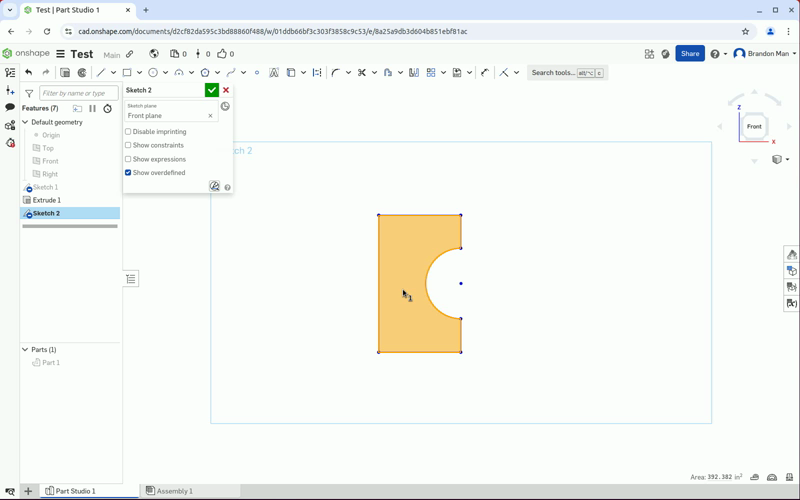
mouse_move(73, 352)
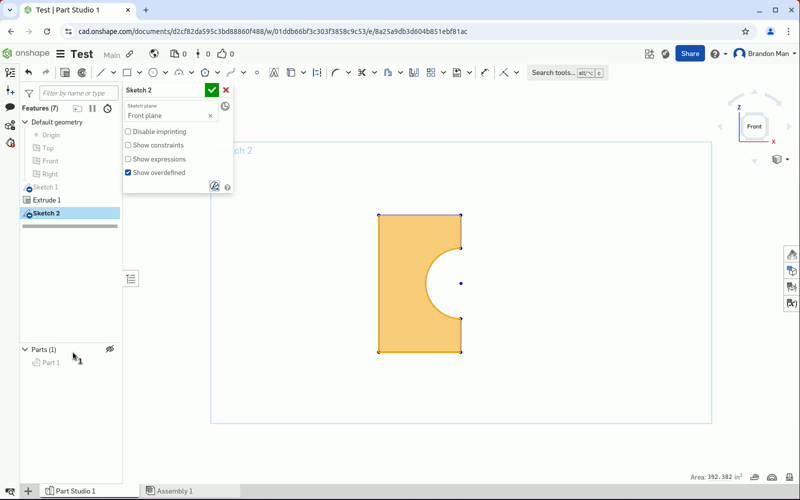
key(shift+y)
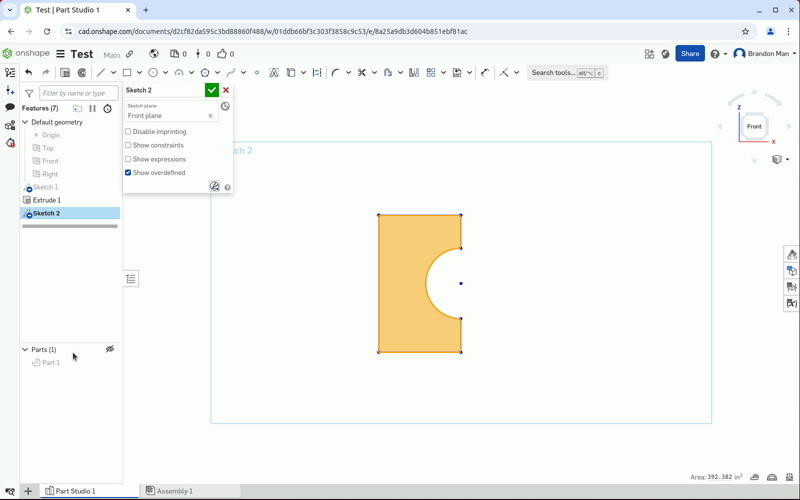
key(shift+e)
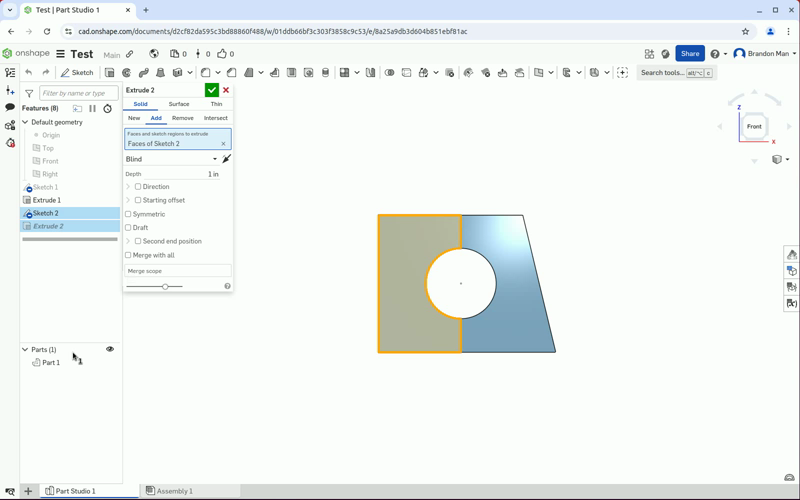
mouse_move(143, 106)
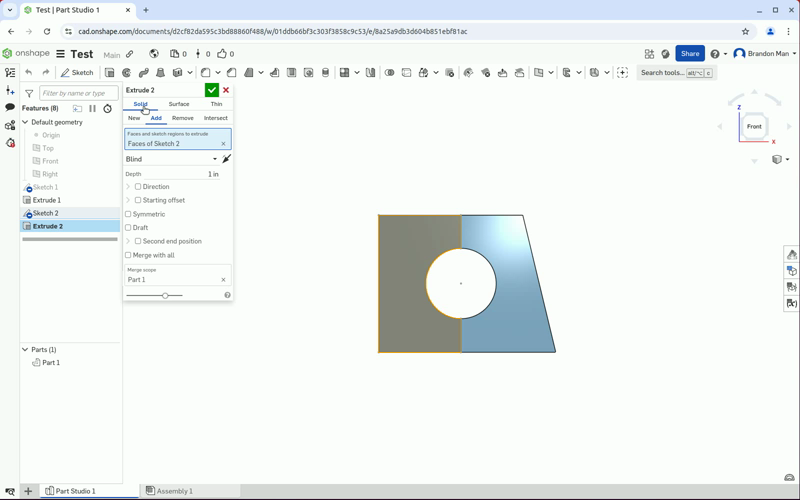
click(143, 106)
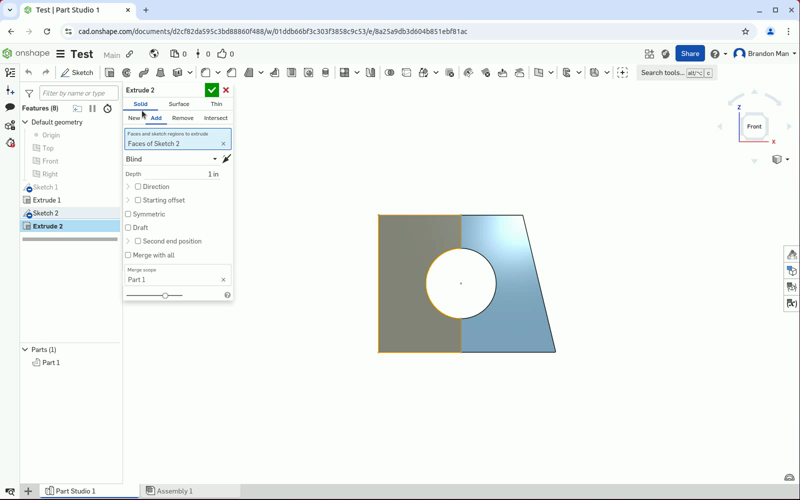
mouse_move(137, 120)
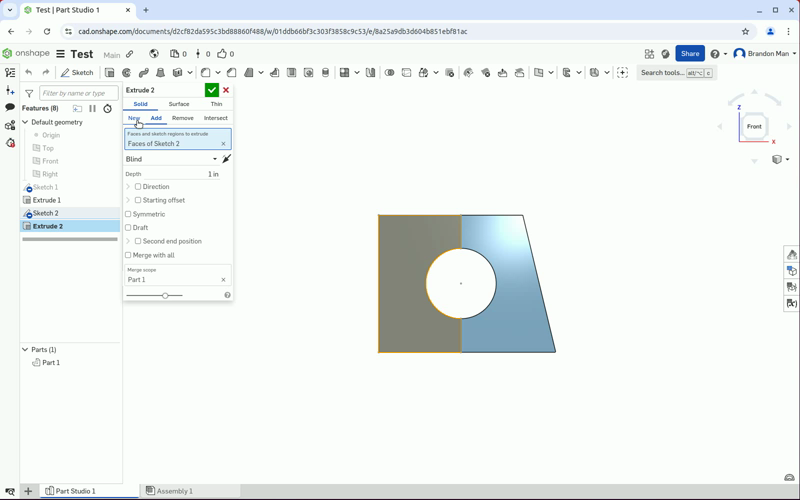
click(137, 120)
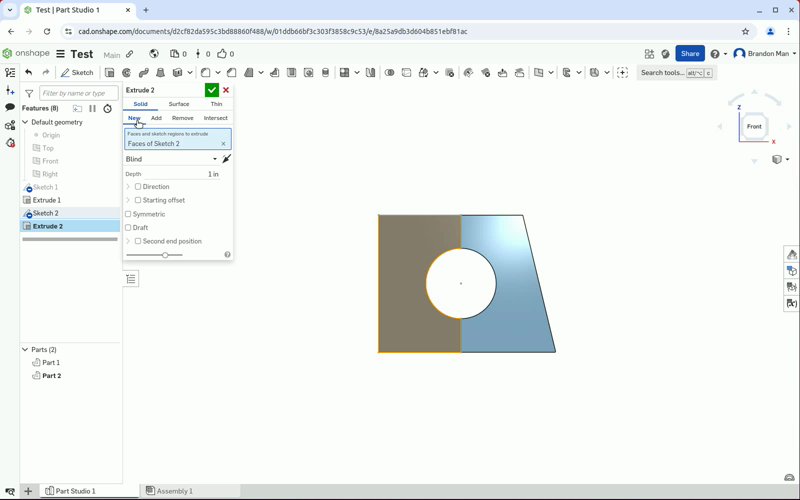
key(tab, 4)
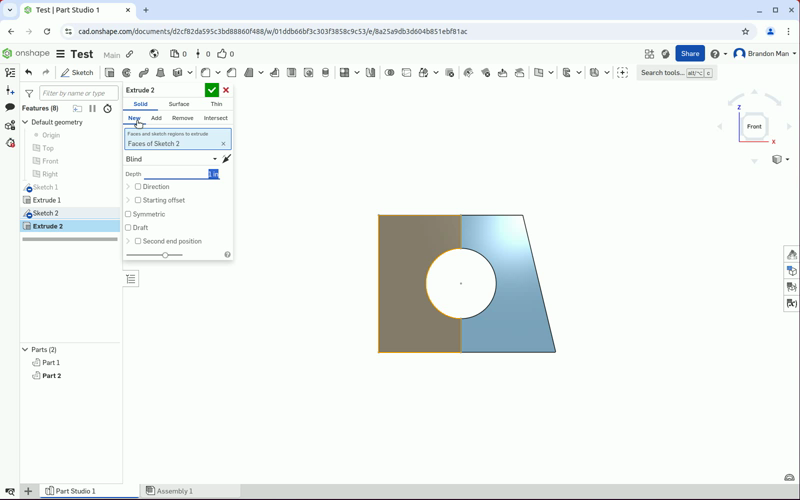
text(23.108)
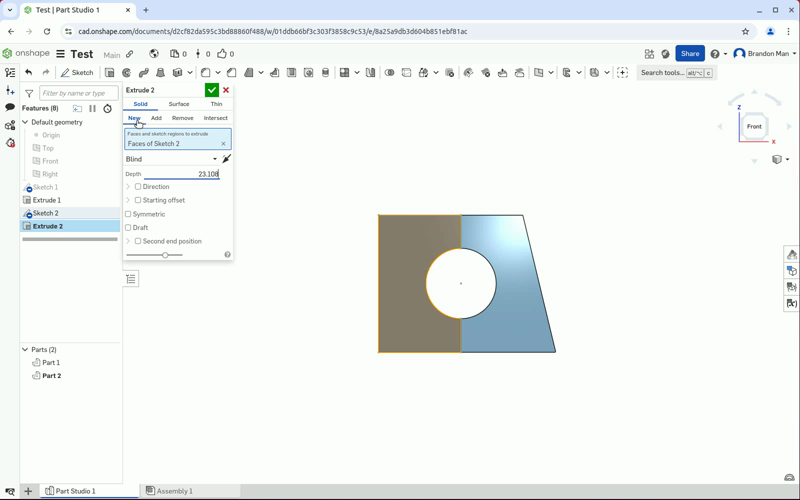
key(enter)
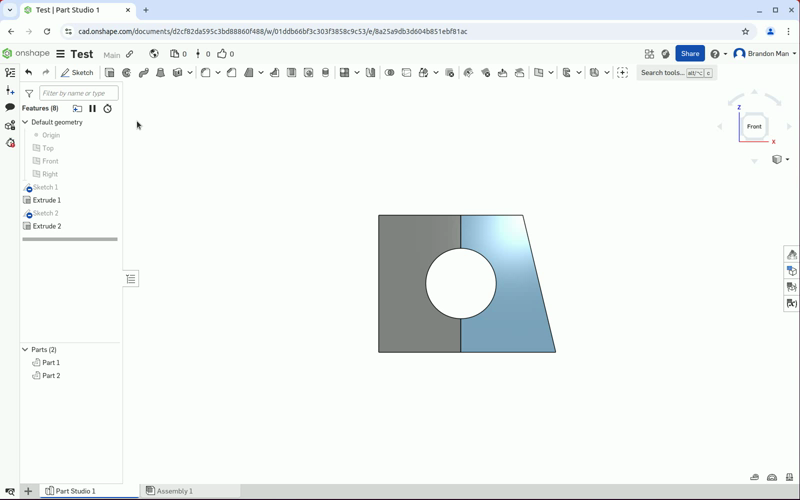
key(shift+h)
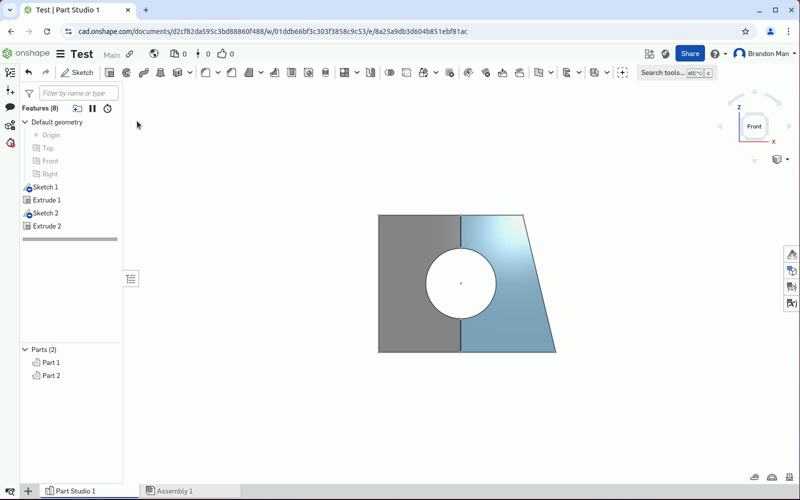
key(shift+h)
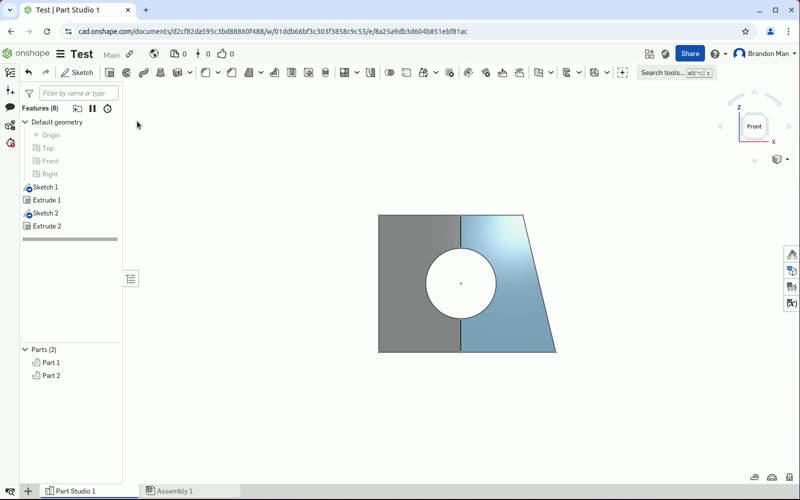
key(shift+7)
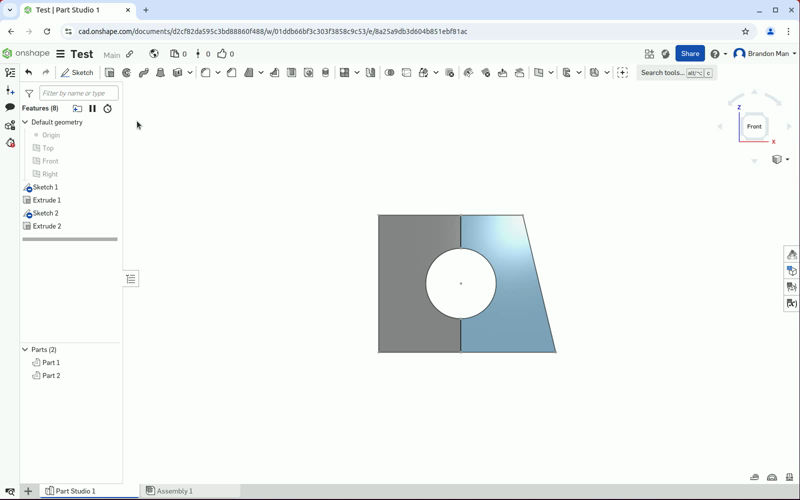
key(left, 2)
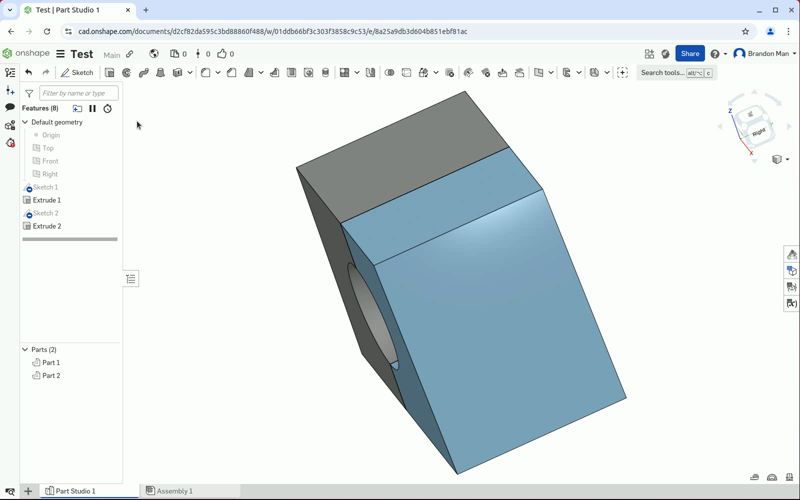
key(down, 2)
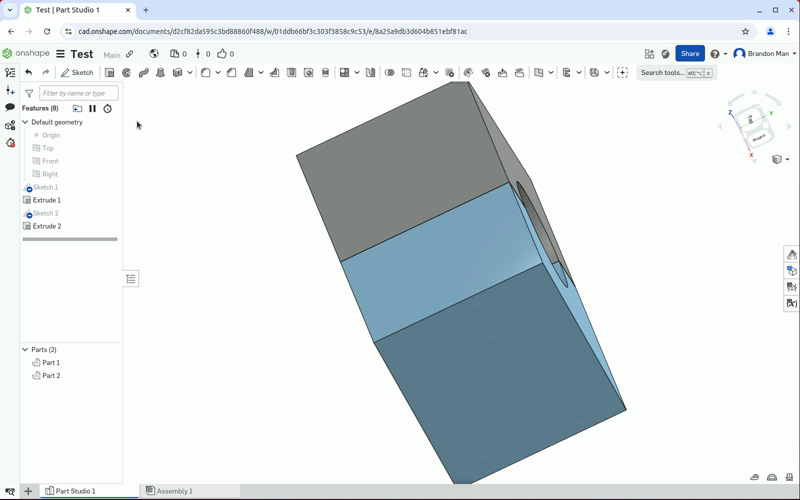
key(up, 2)
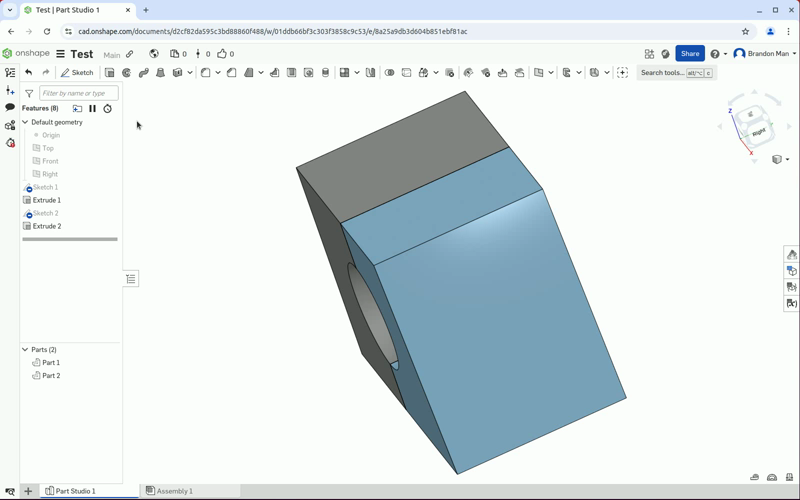
key(right, 2)
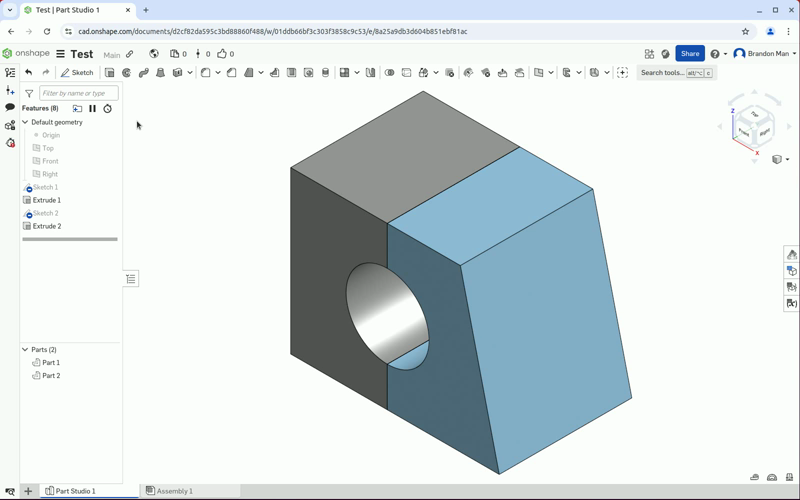
mouse_move(73, 189)
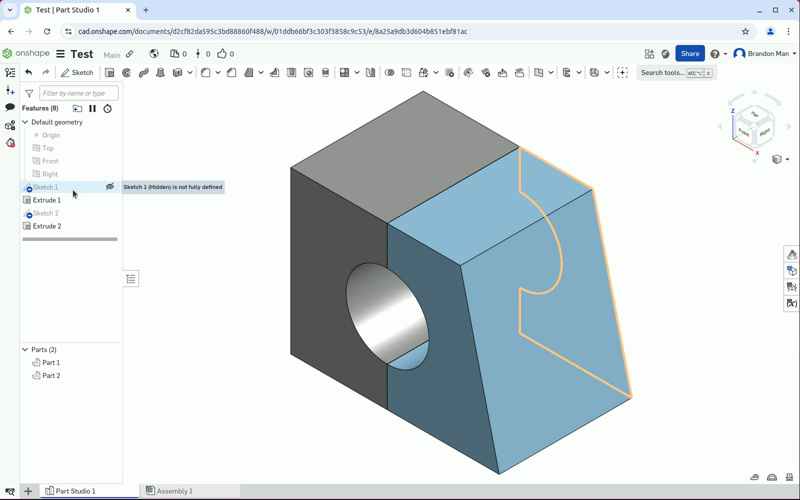
click(73, 189)